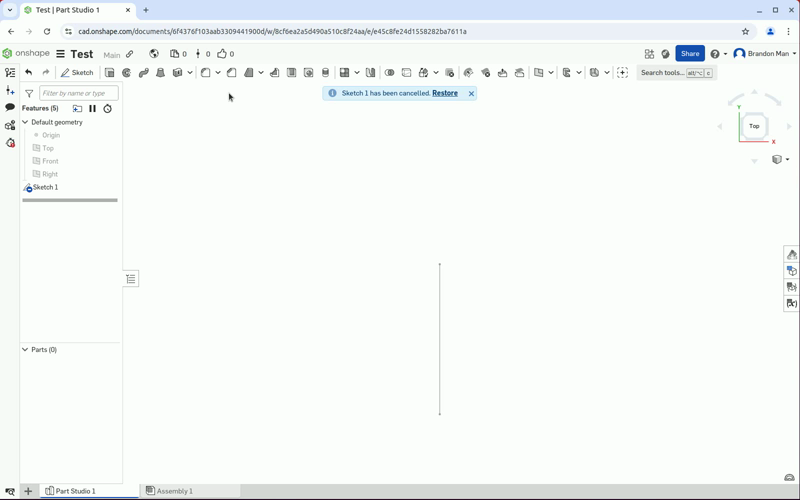
key(shift+h)
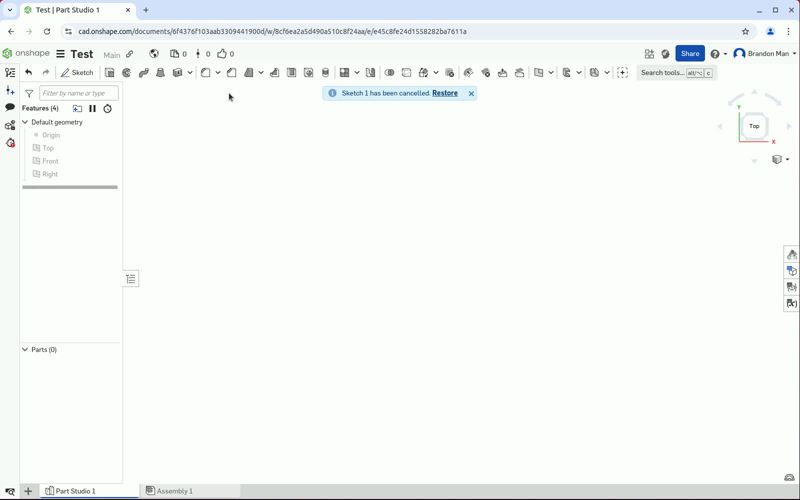
key(shift+s)
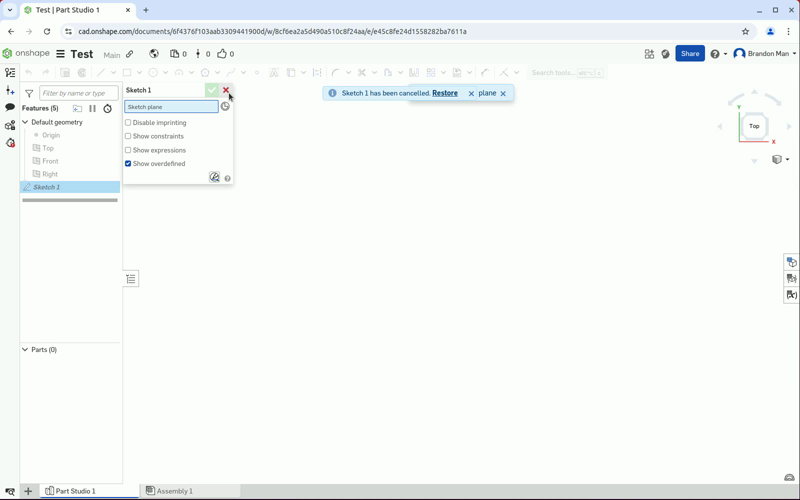
mouse_move(73, 150)
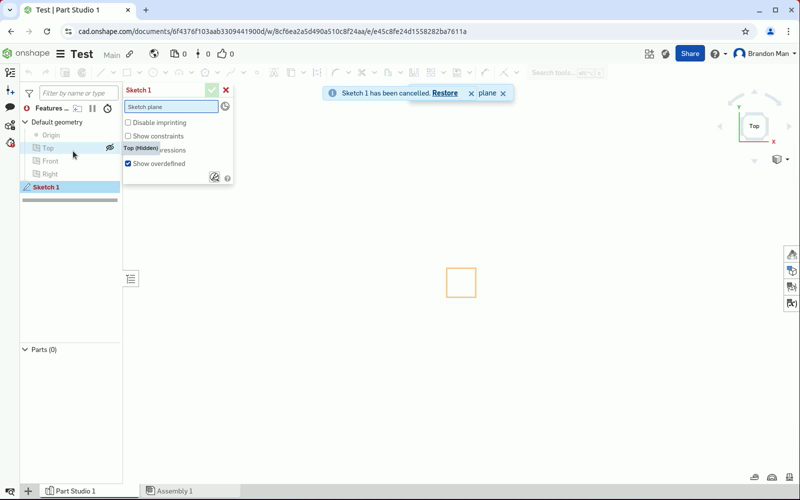
click(73, 150)
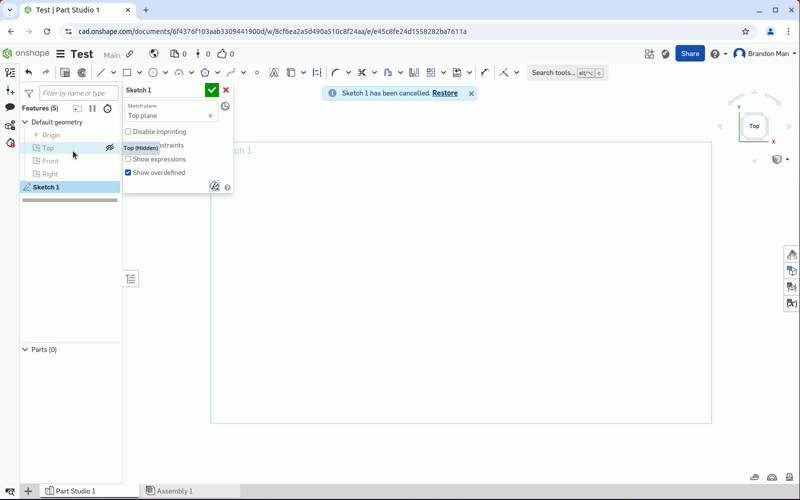
mouse_move(73, 352)
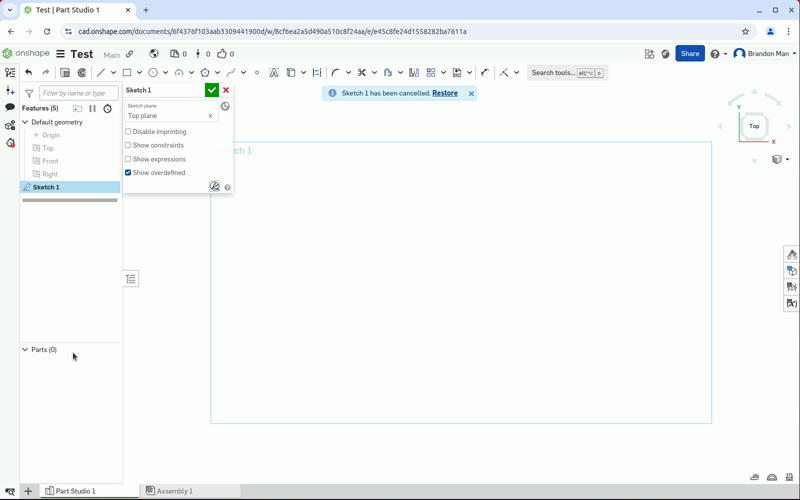
key(y)
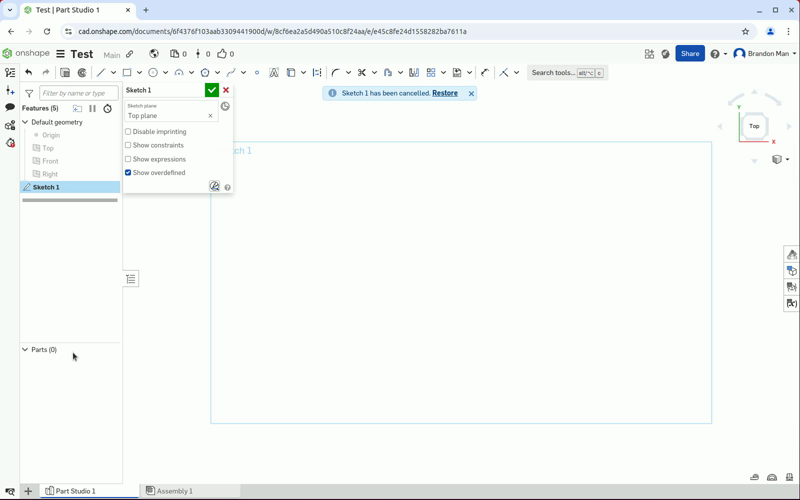
key(c)
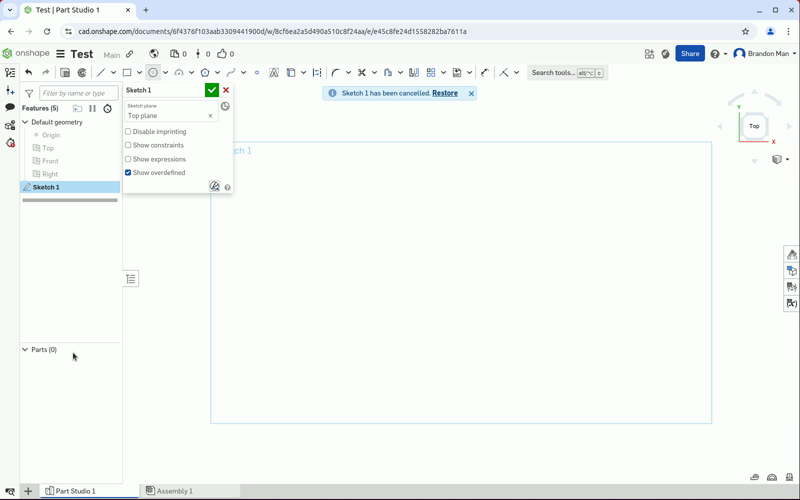
key_down(shift)
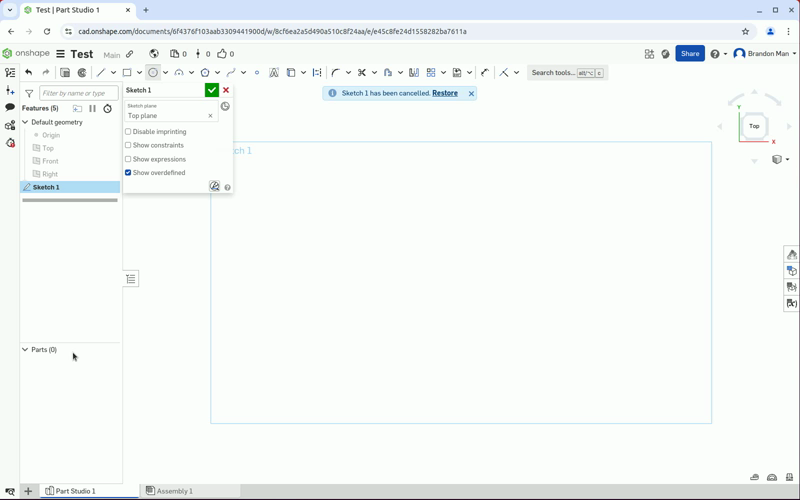
mouse_move(382, 278)
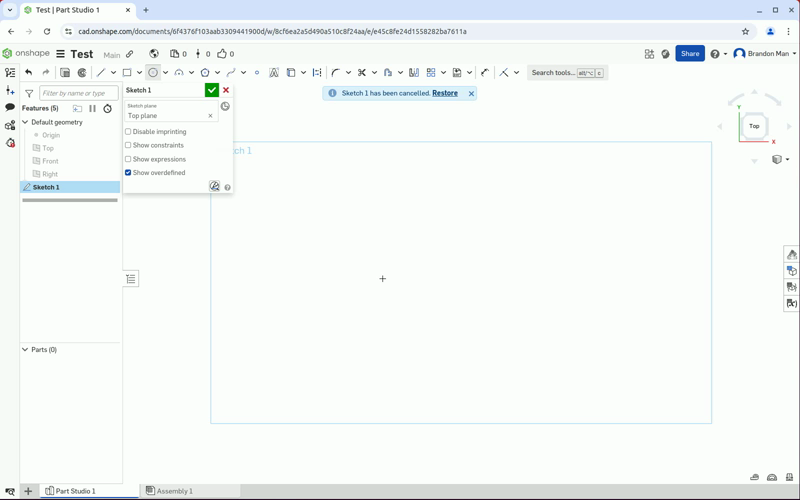
click(382, 278)
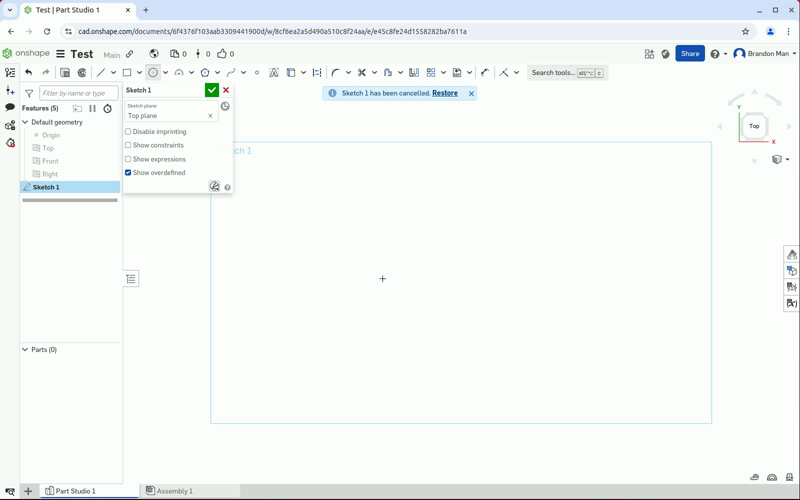
key_up(shift)
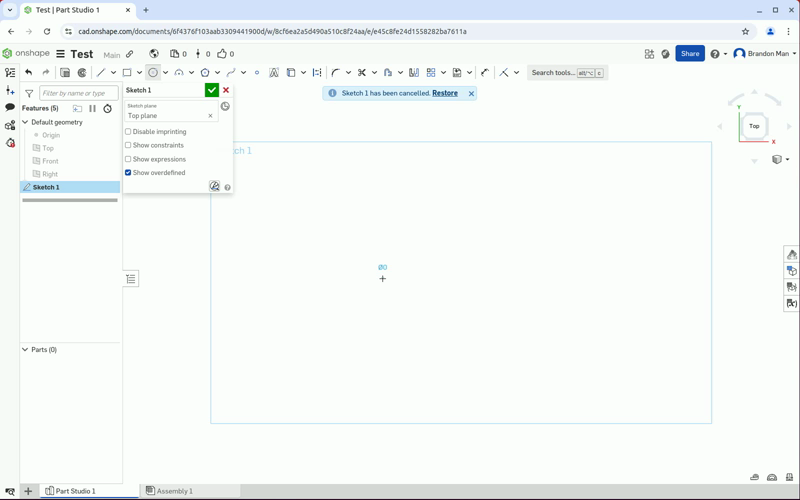
mouse_move(414, 278)
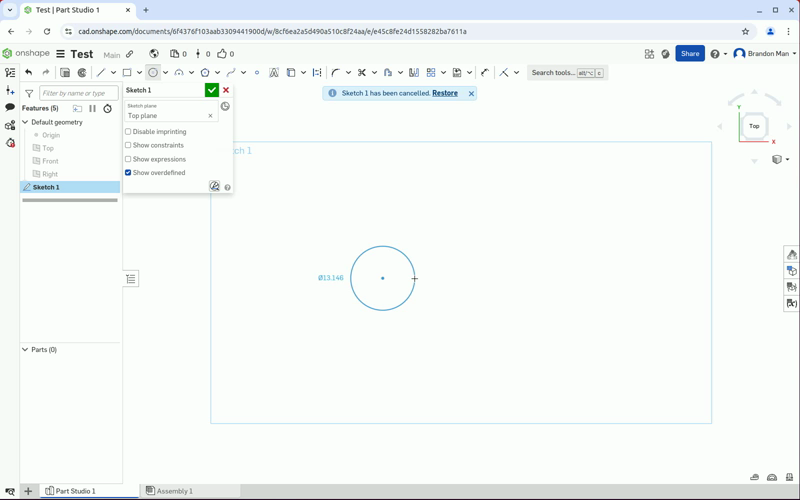
click(414, 278)
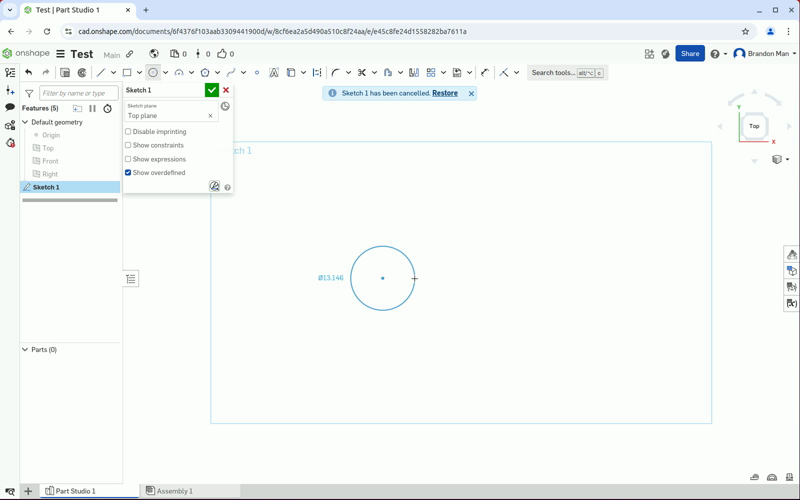
key(esc)
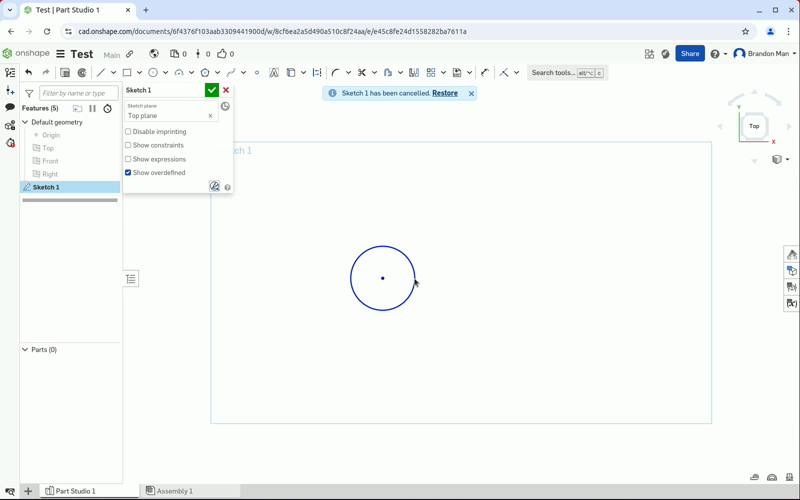
key(c)
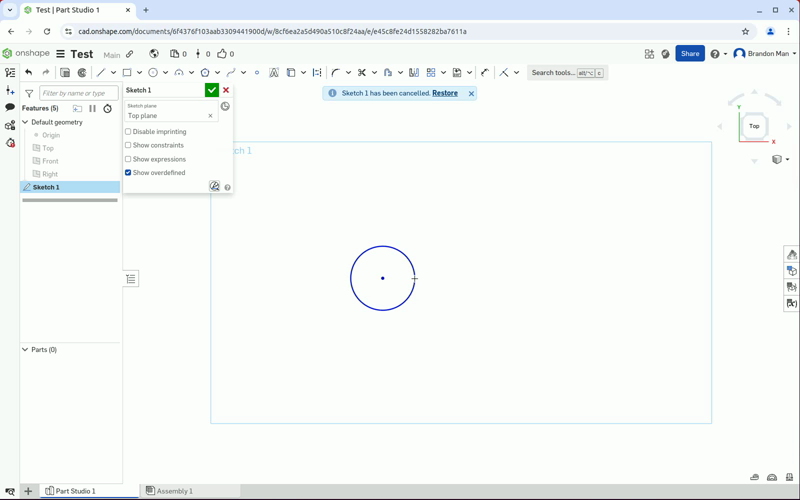
key_down(shift)
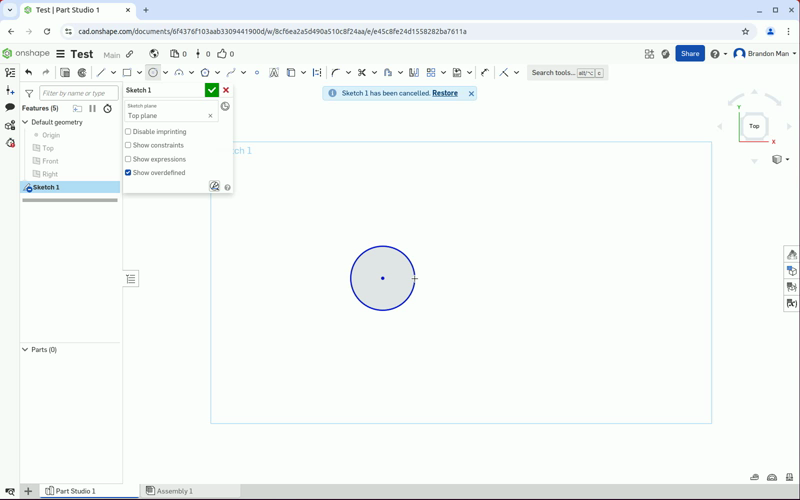
mouse_move(382, 278)
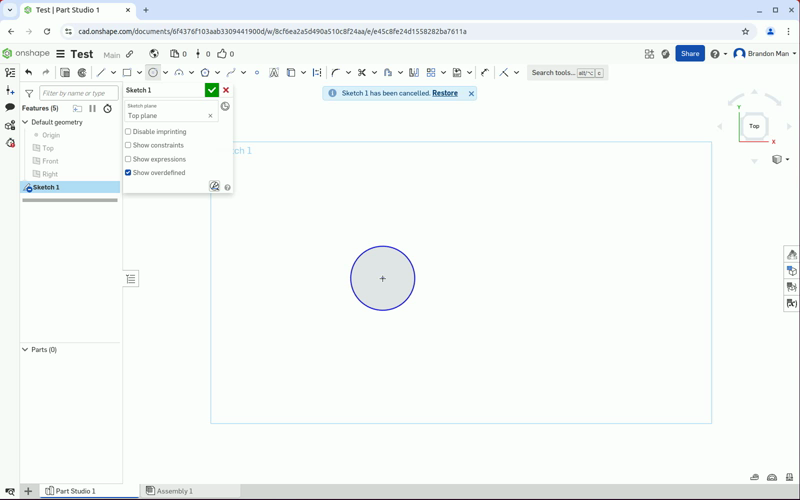
click(382, 278)
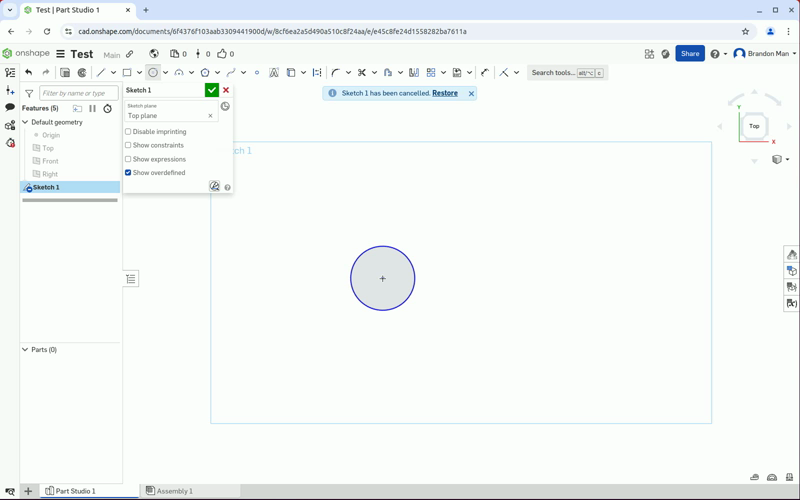
key_up(shift)
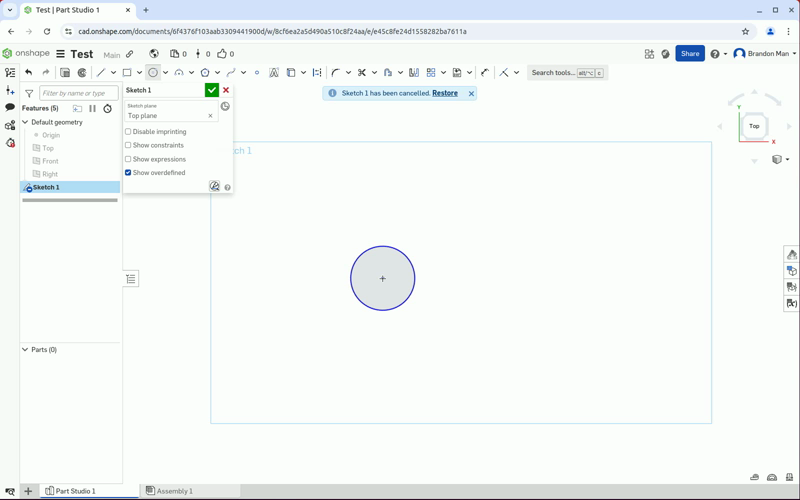
mouse_move(384, 278)
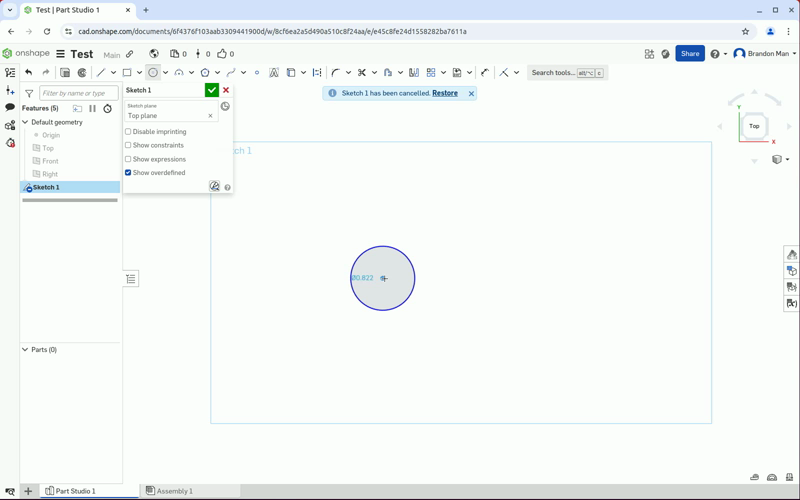
scroll(6)
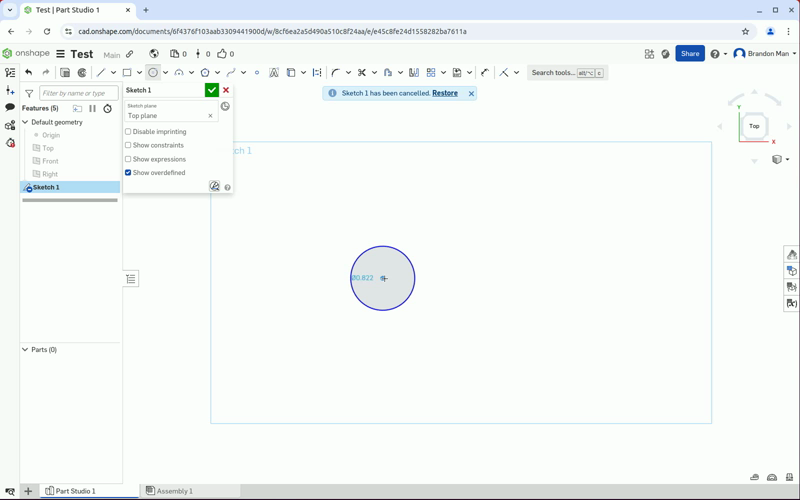
scroll(6)
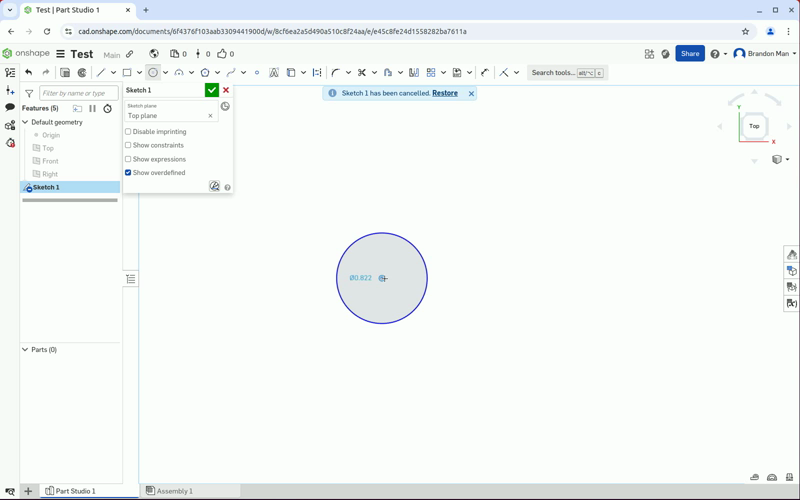
scroll(6)
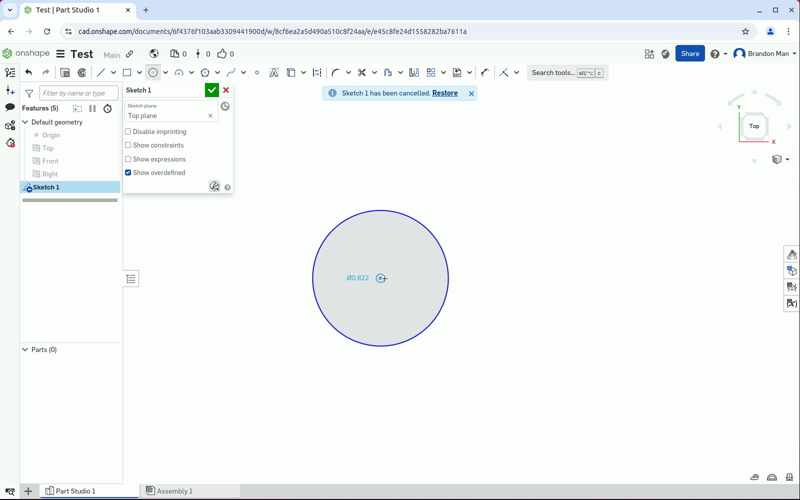
scroll(6)
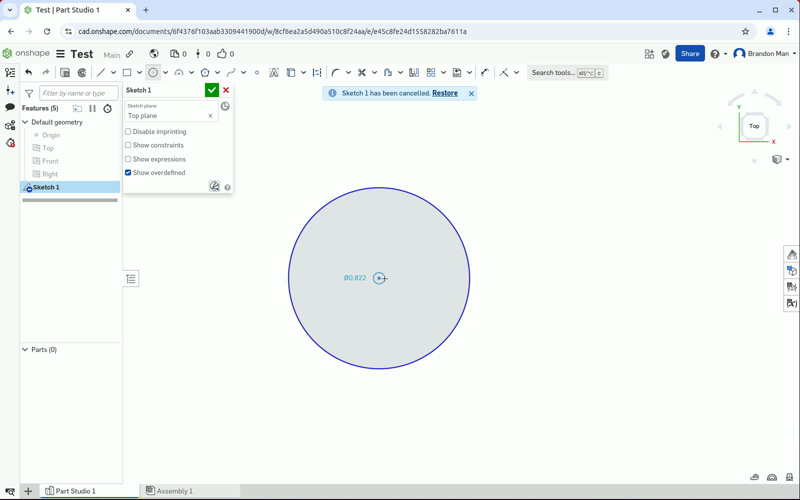
scroll(6)
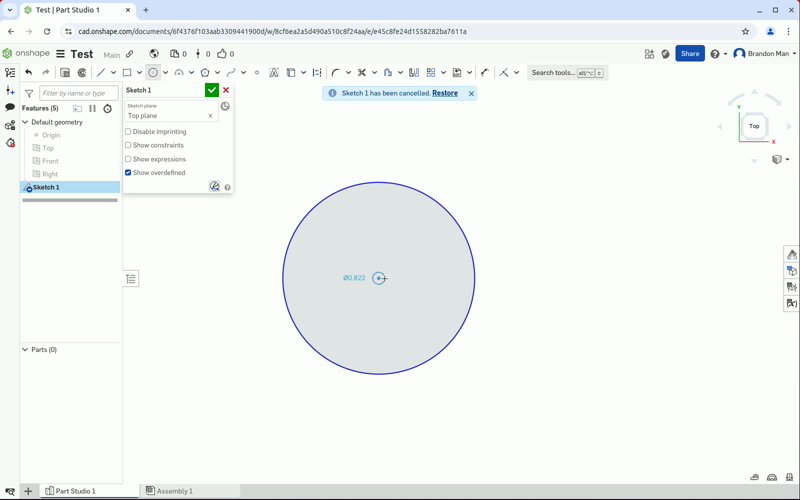
scroll(6)
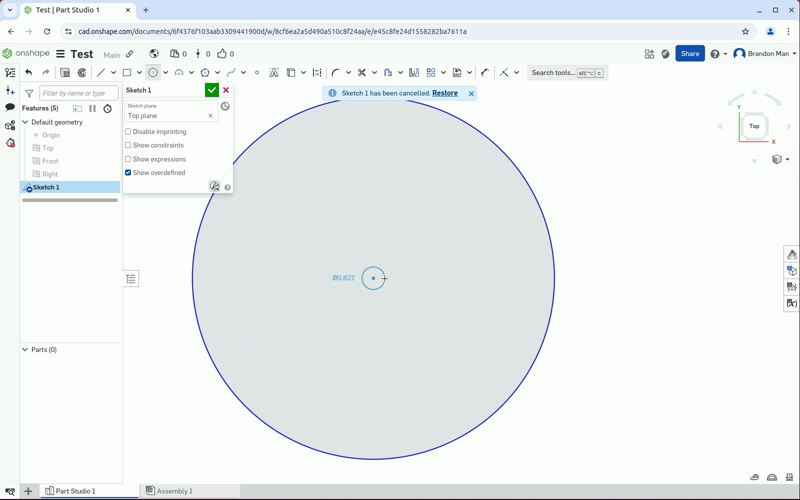
scroll(6)
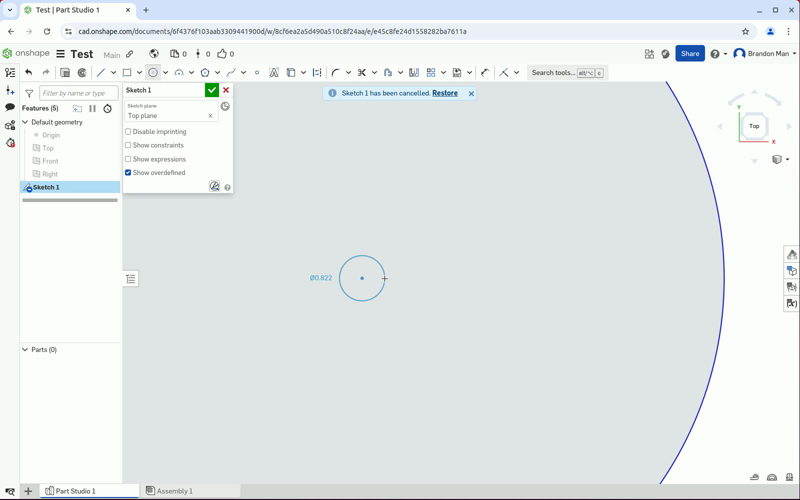
click(384, 278)
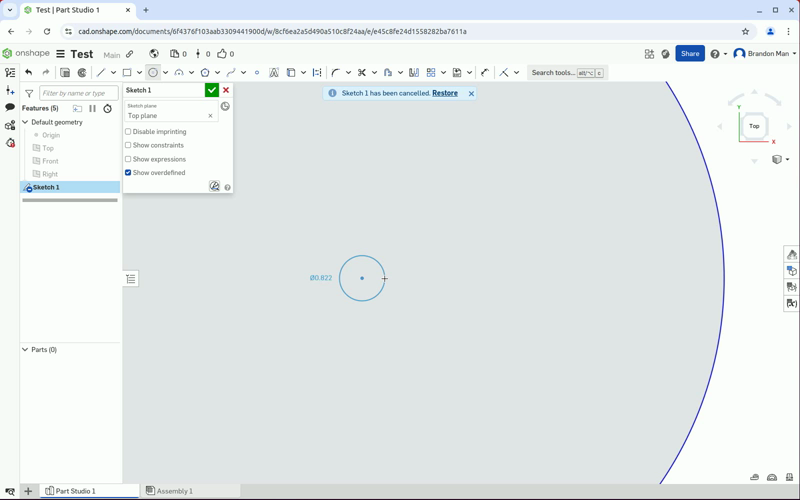
scroll(-6)
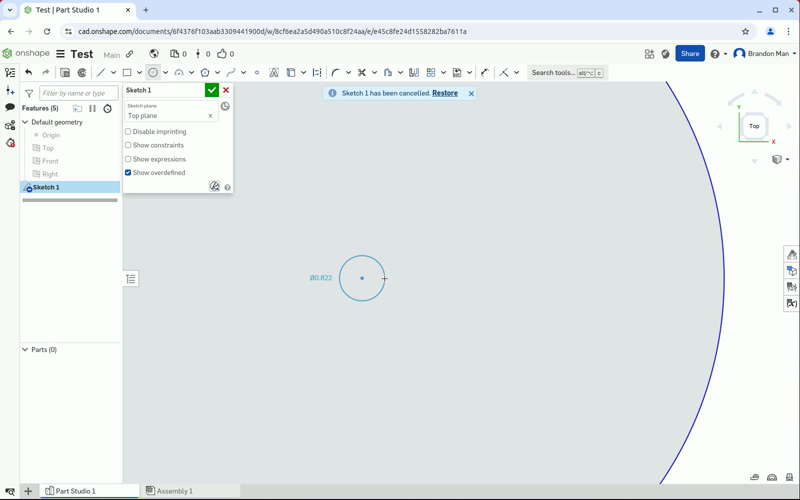
scroll(-6)
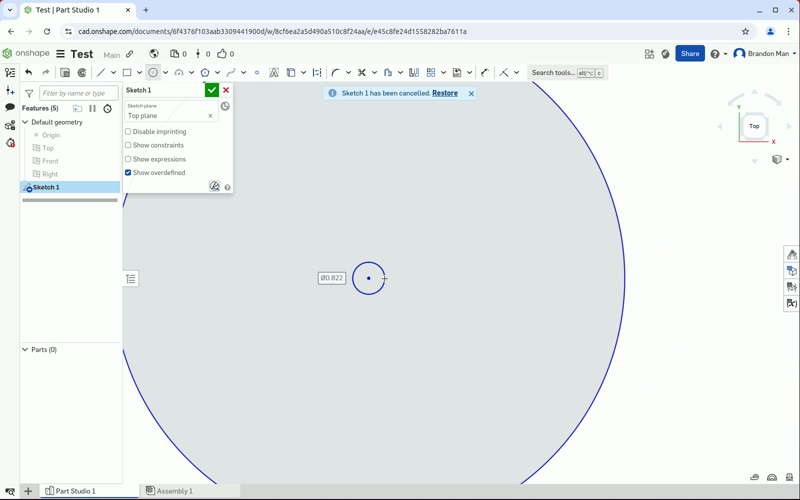
scroll(-6)
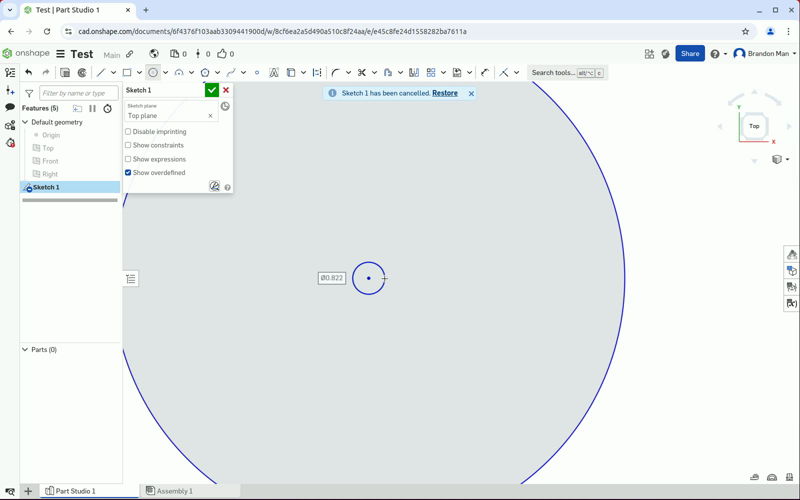
scroll(-6)
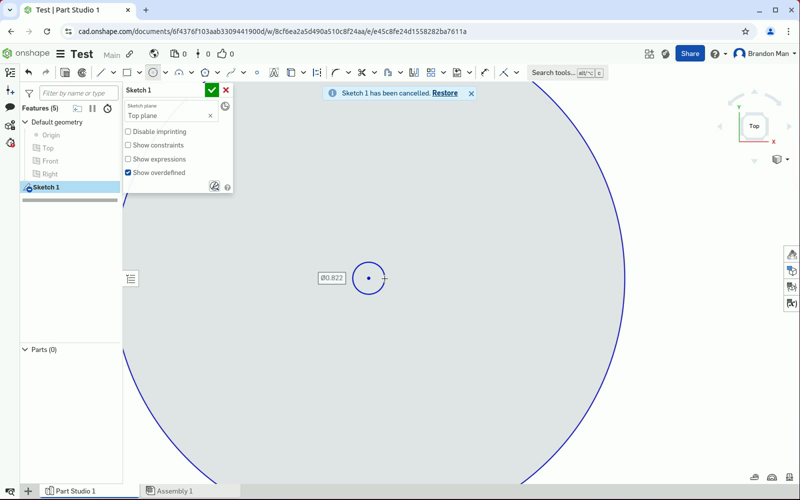
scroll(-6)
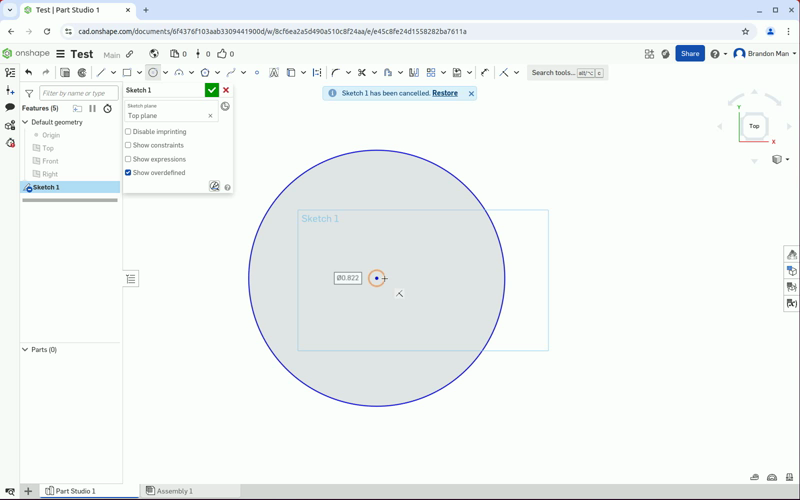
scroll(-6)
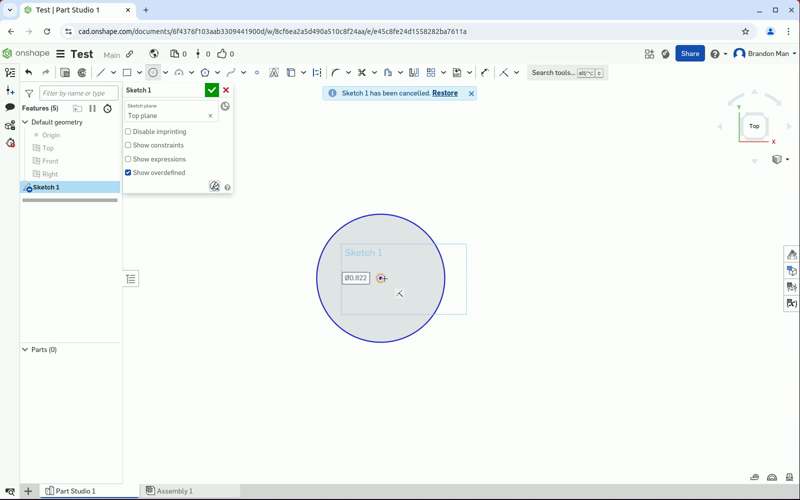
scroll(-6)
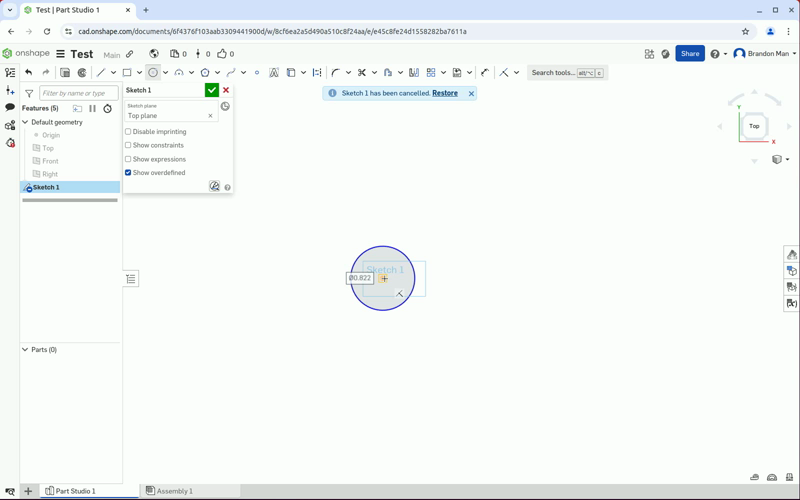
key(esc)
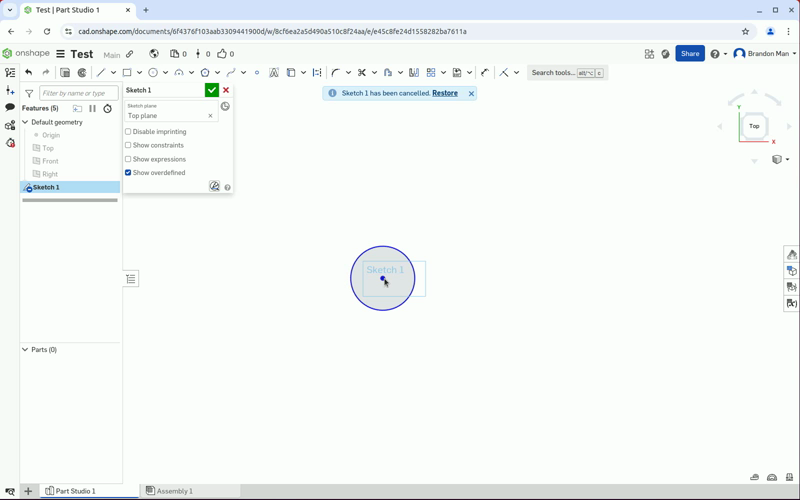
mouse_move(376, 282)
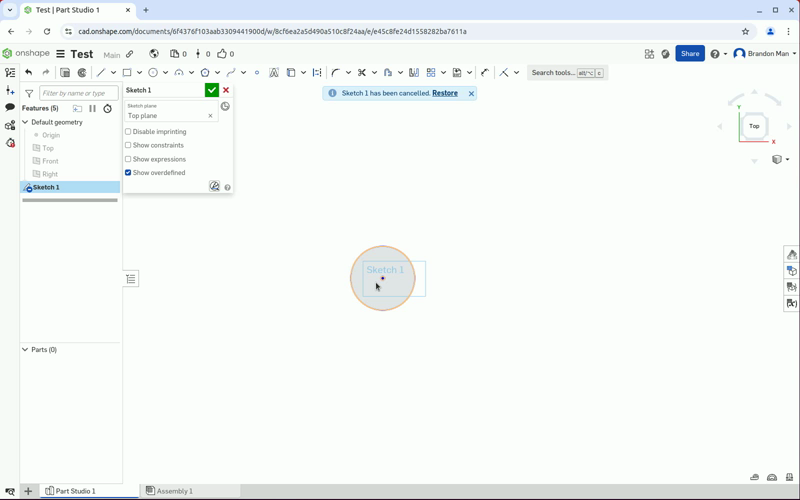
click(376, 282)
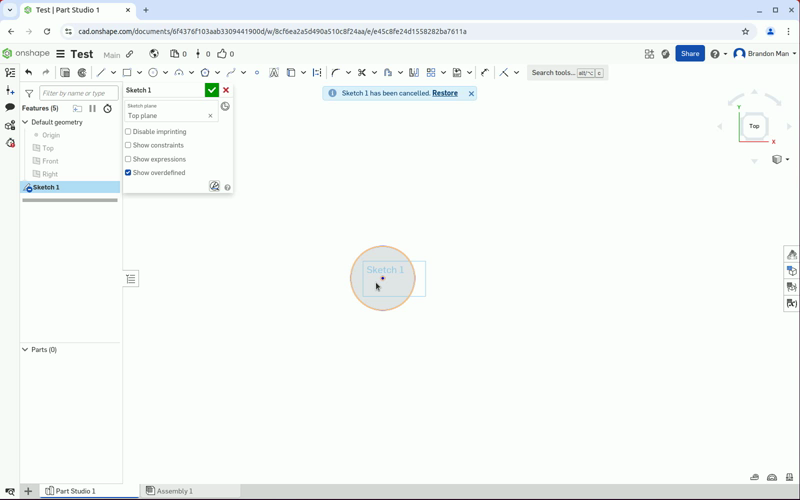
mouse_move(73, 352)
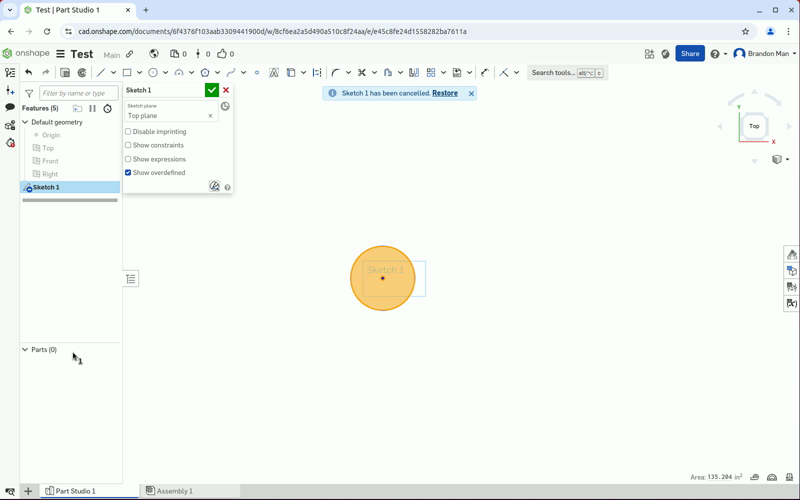
key(shift+y)
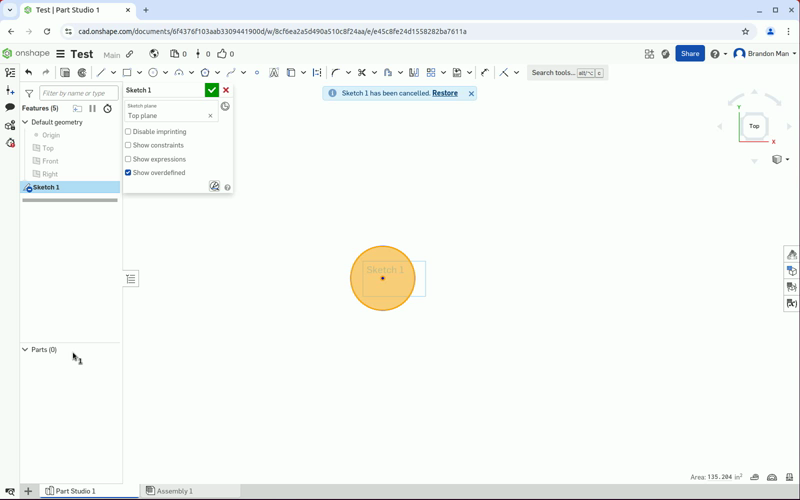
key(shift+e)
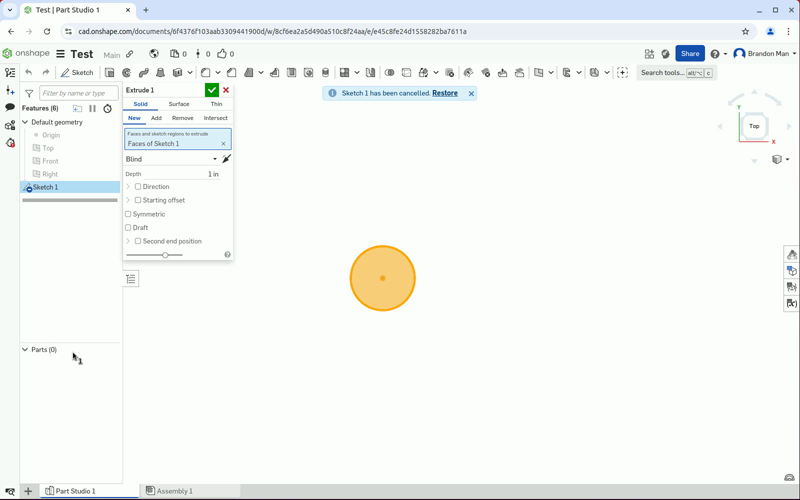
mouse_move(143, 106)
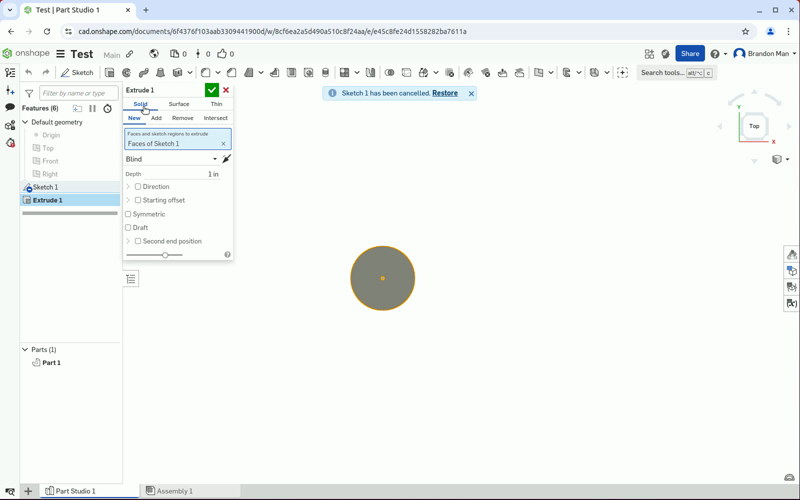
click(143, 106)
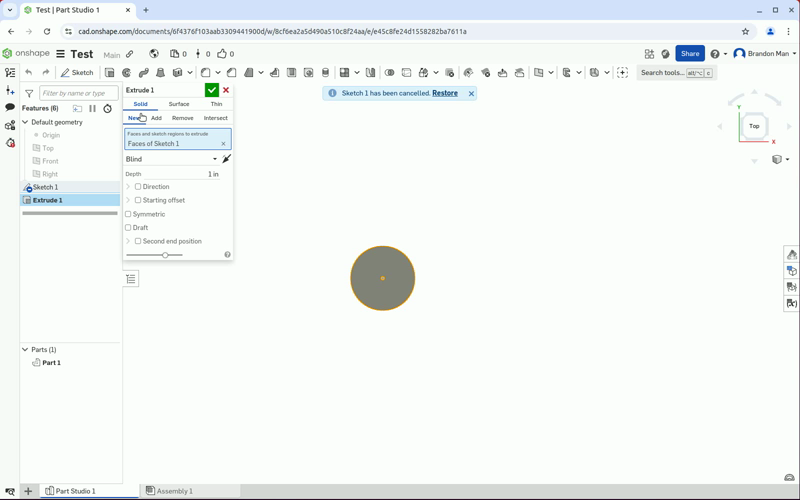
mouse_move(137, 120)
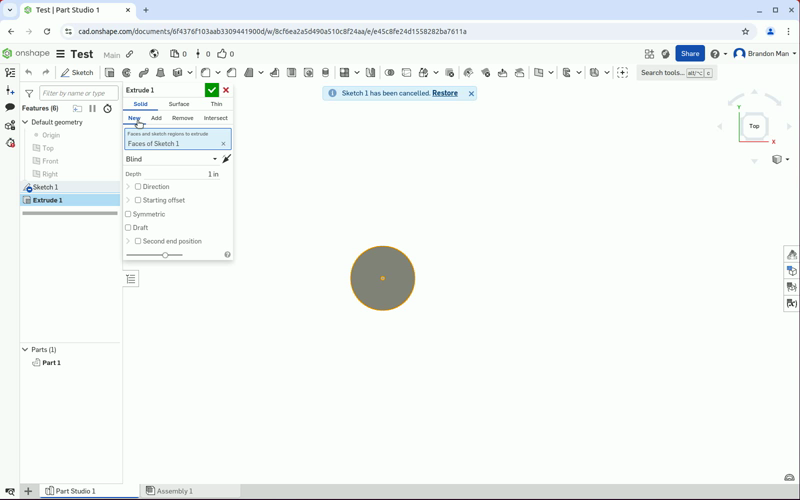
click(137, 120)
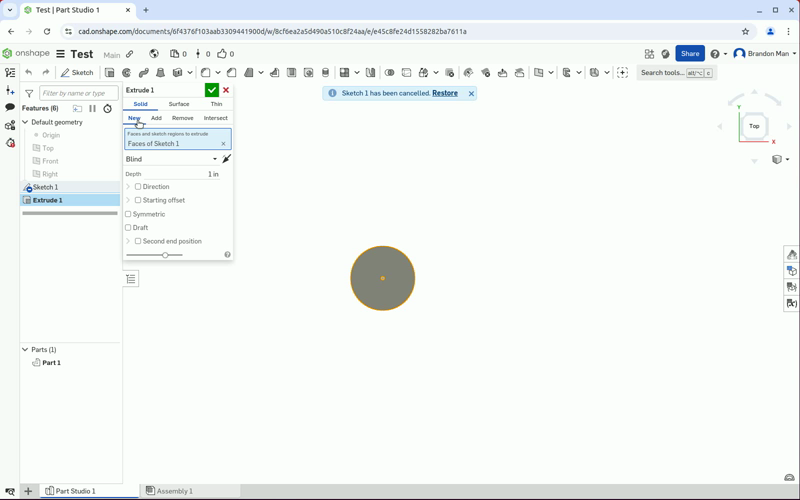
key(tab, 4)
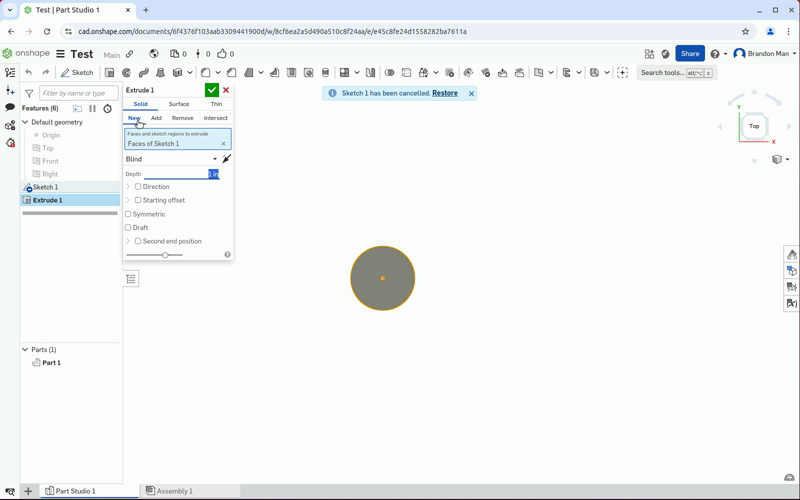
text(0.481)
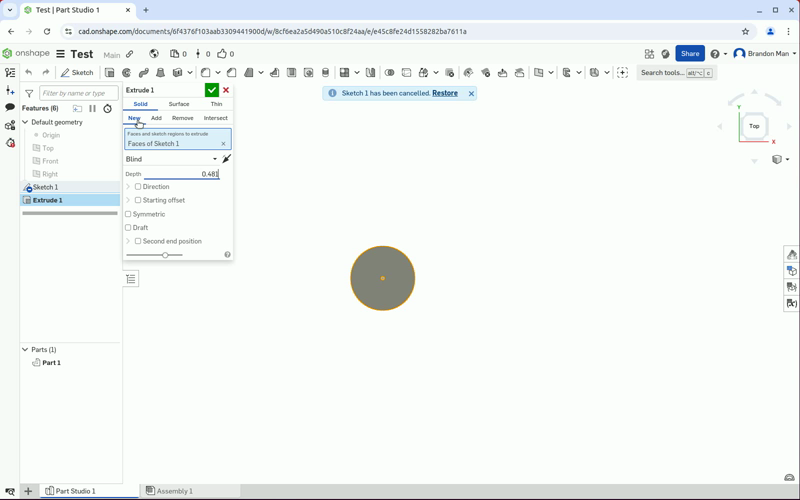
key(enter)
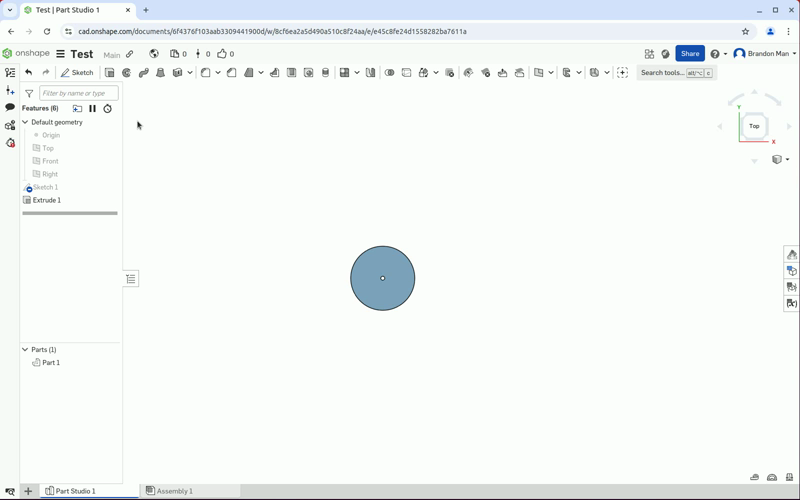
key(shift+h)
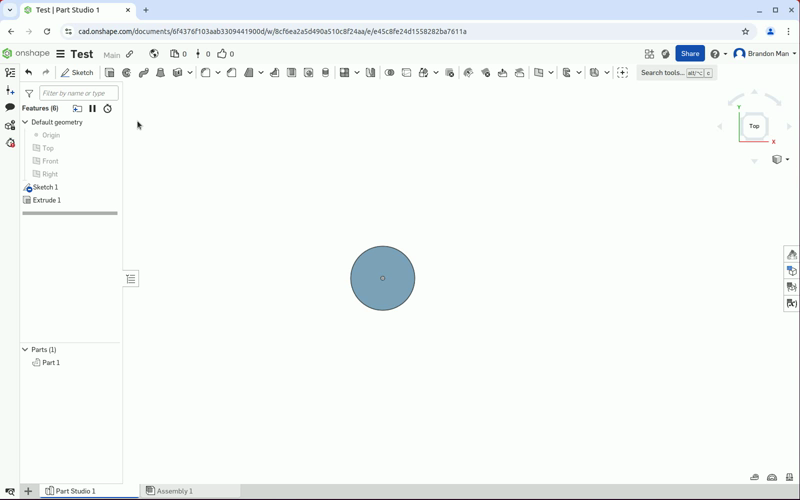
key(shift+h)
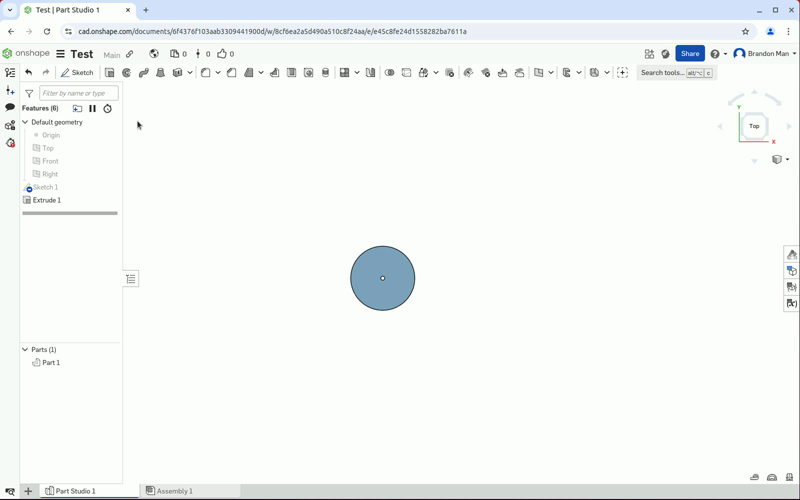
mouse_move(73, 189)
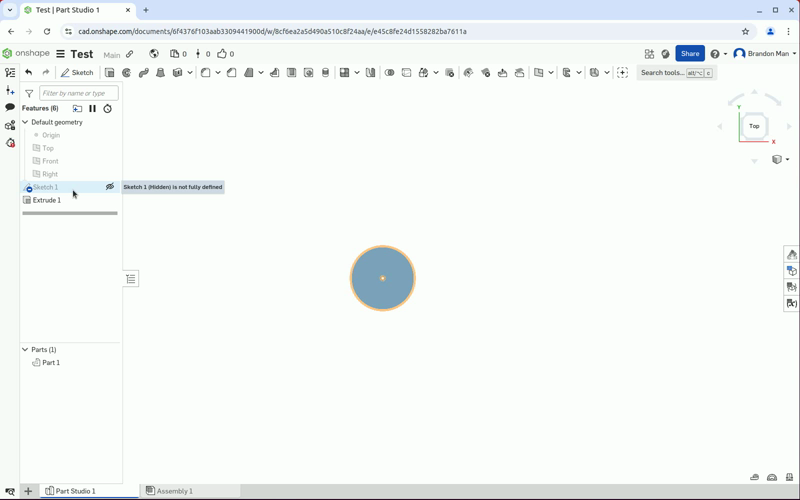
click(73, 189)
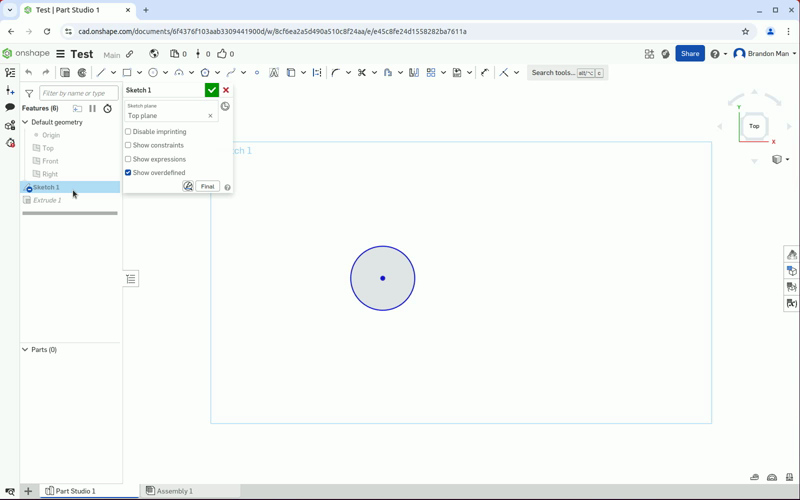
mouse_move(229, 92)
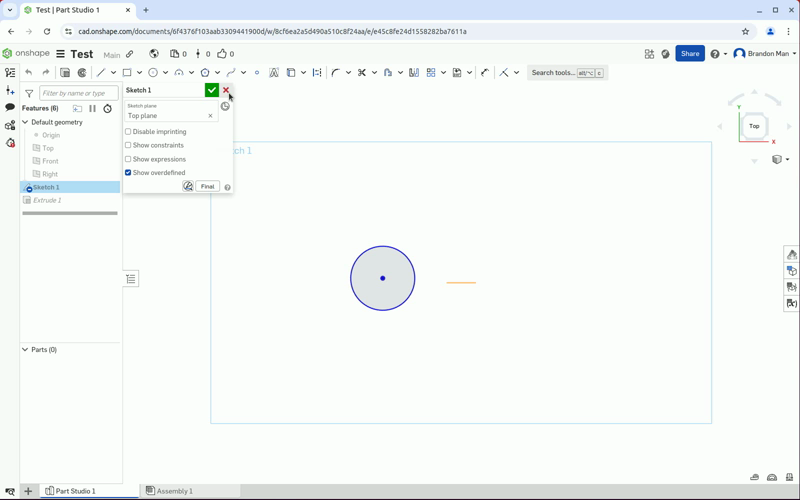
click(229, 92)
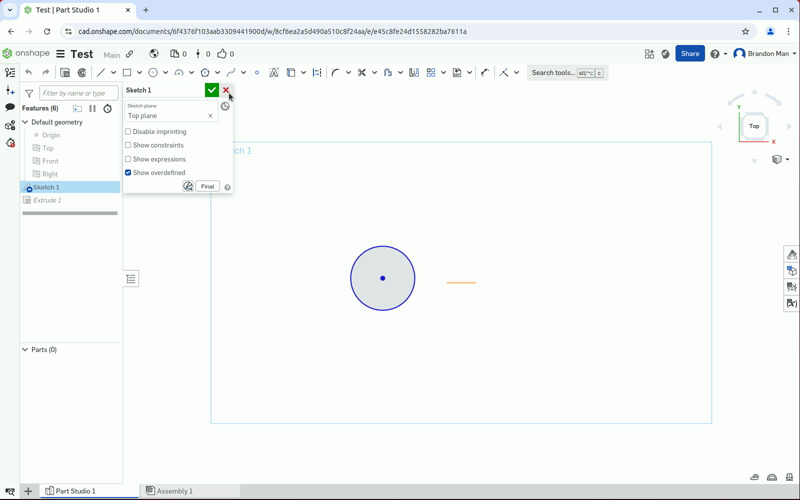
key(shift+s)
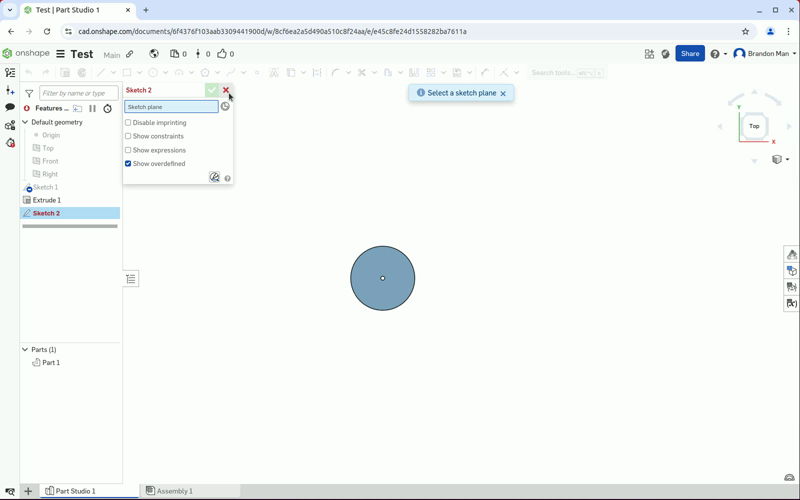
mouse_move(73, 150)
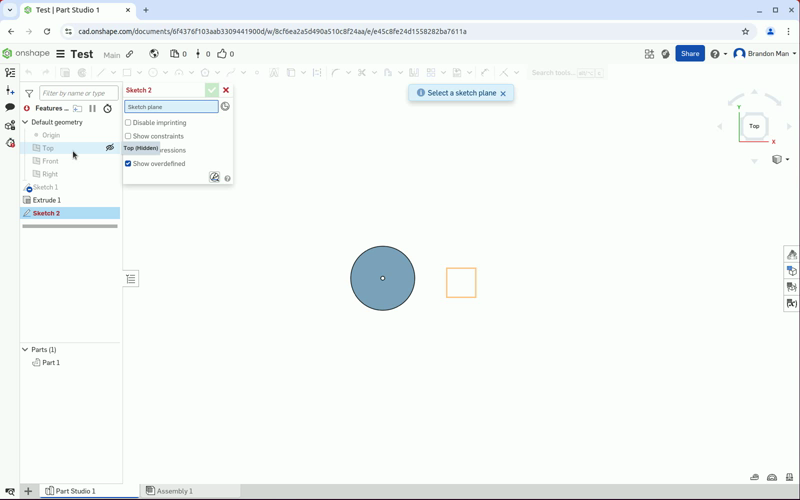
click(73, 150)
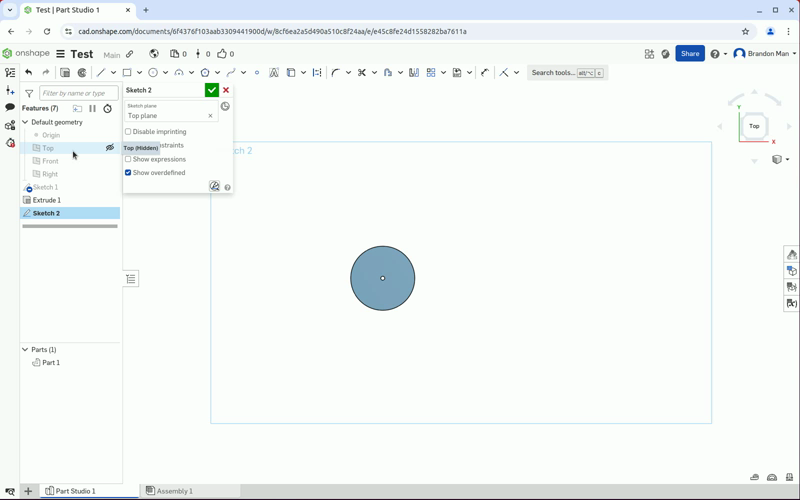
mouse_move(73, 352)
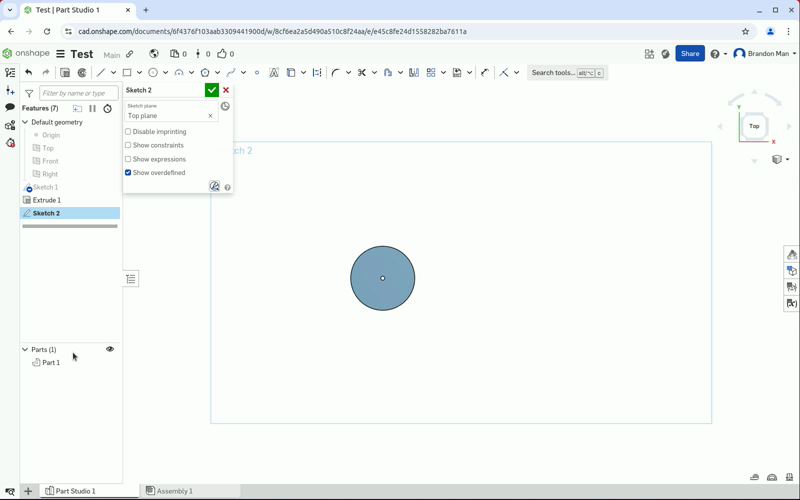
key(y)
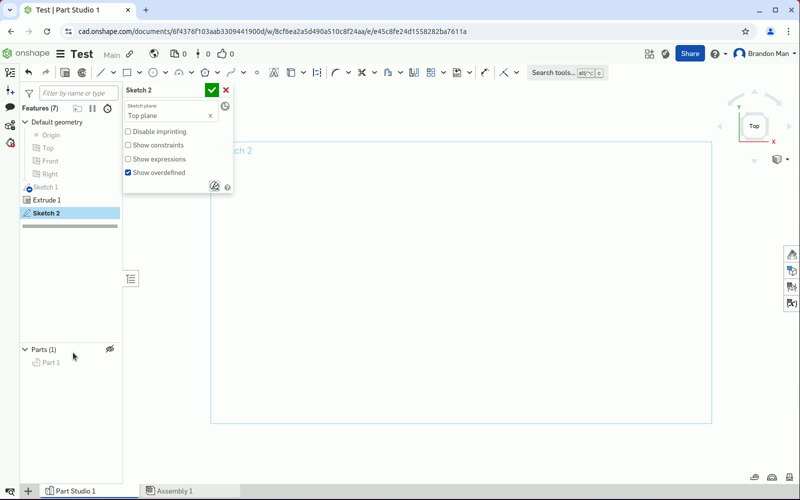
key(c)
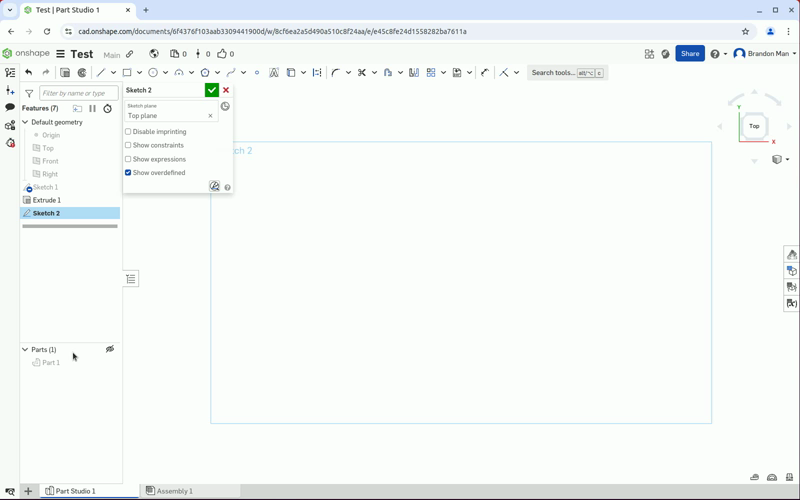
key_down(shift)
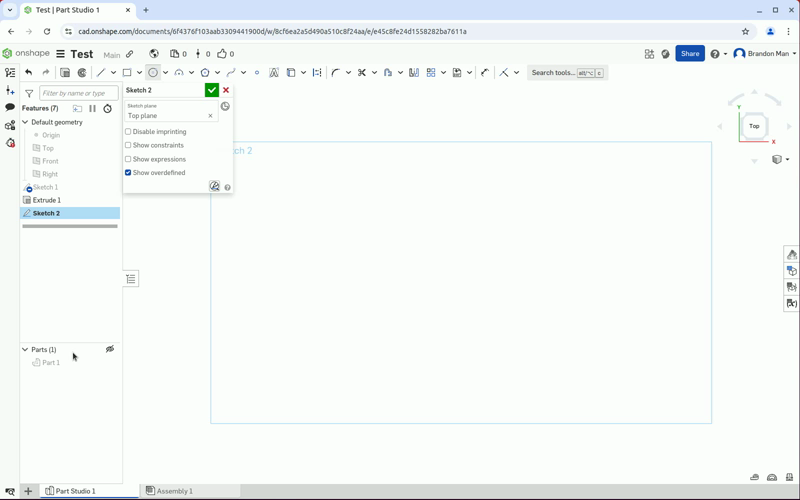
mouse_move(383, 278)
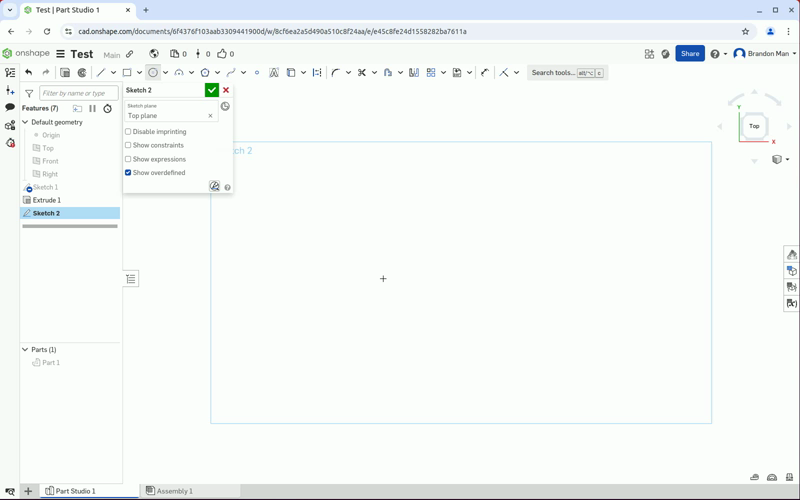
click(383, 278)
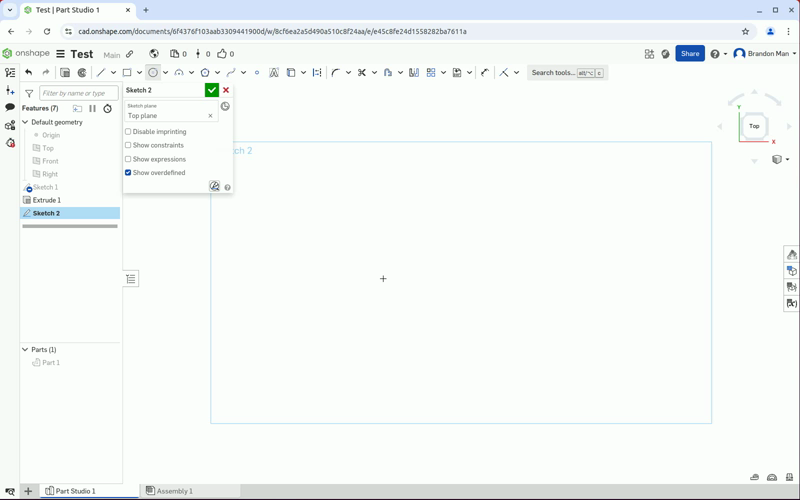
key_up(shift)
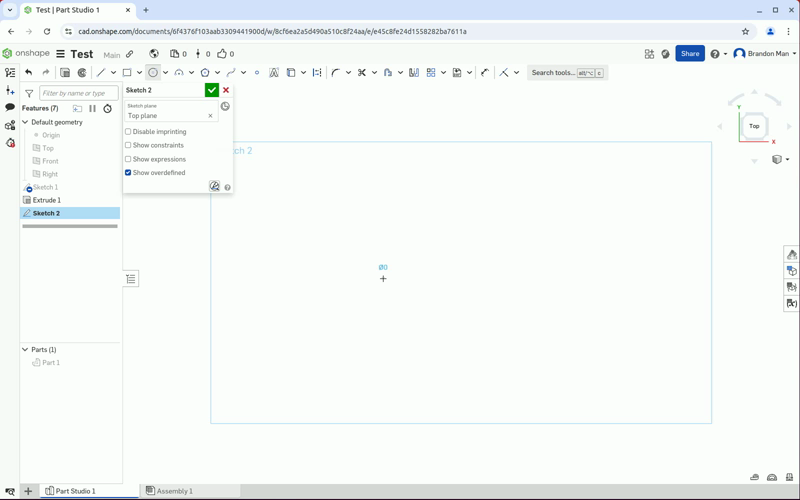
mouse_move(417, 278)
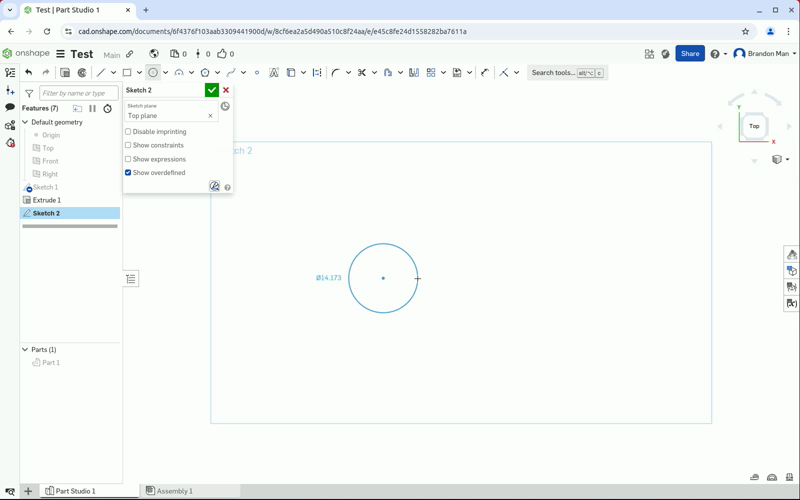
click(417, 278)
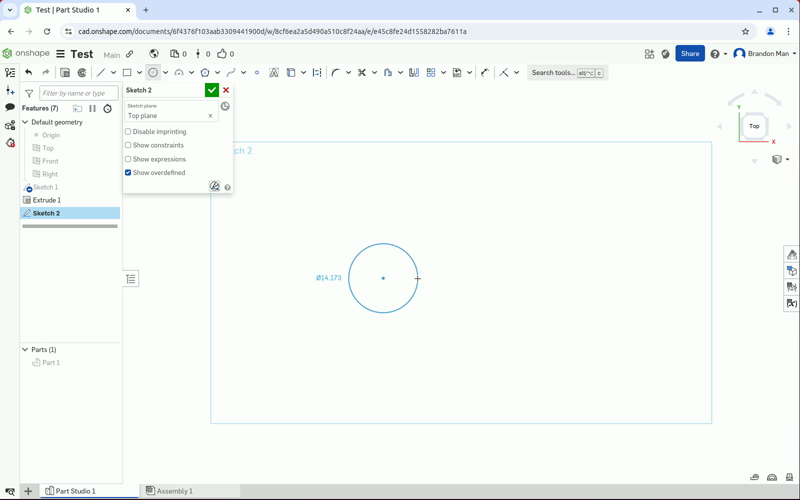
key(esc)
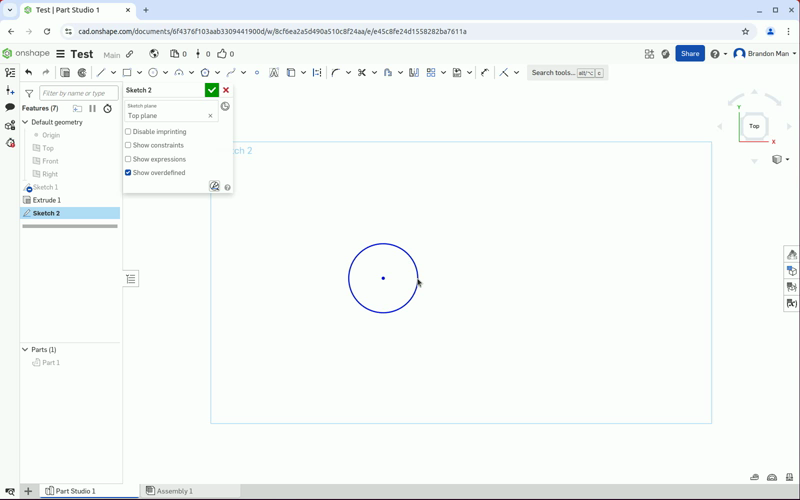
key(c)
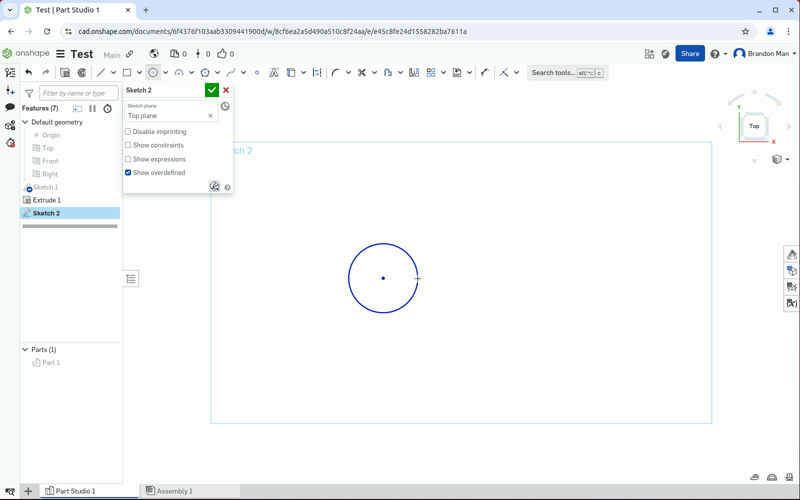
key_down(shift)
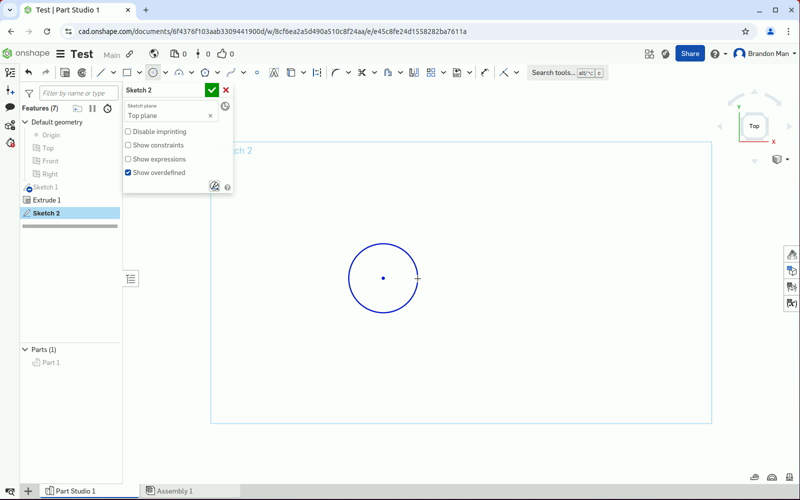
mouse_move(383, 278)
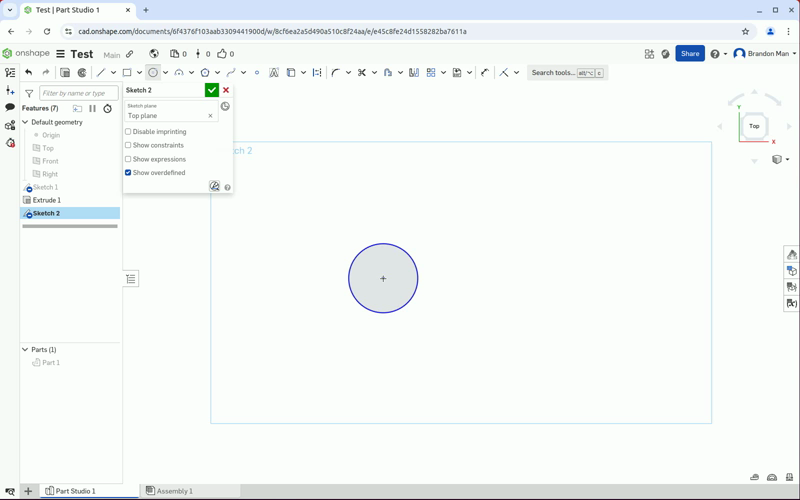
click(383, 278)
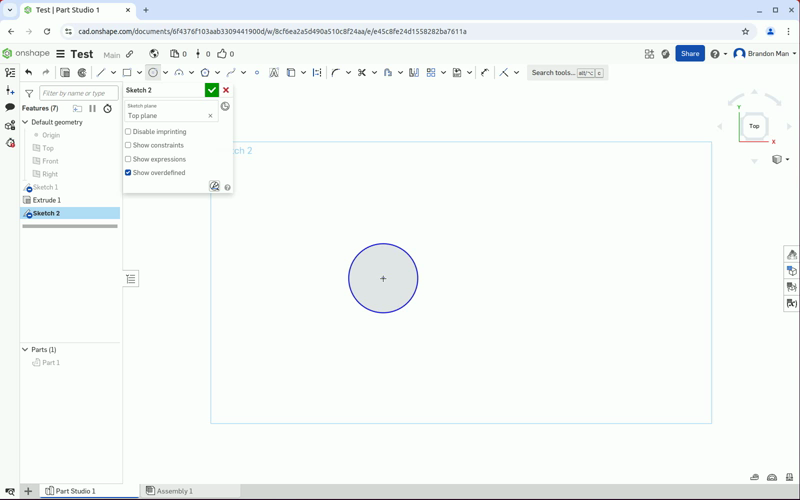
key_up(shift)
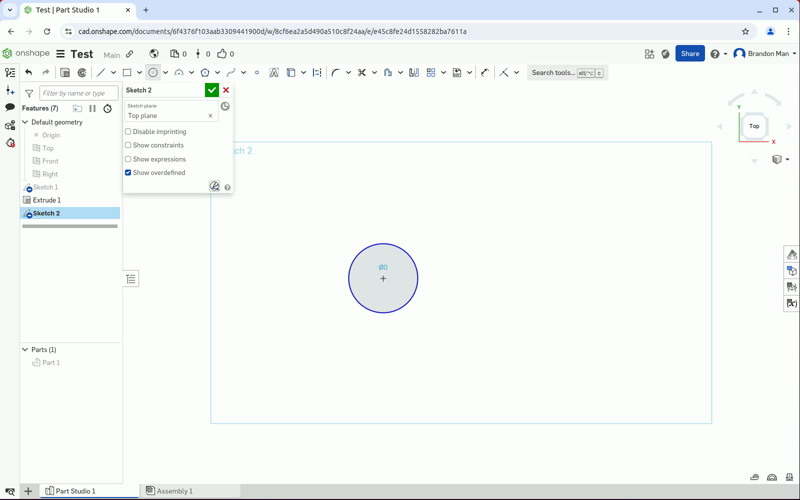
mouse_move(415, 278)
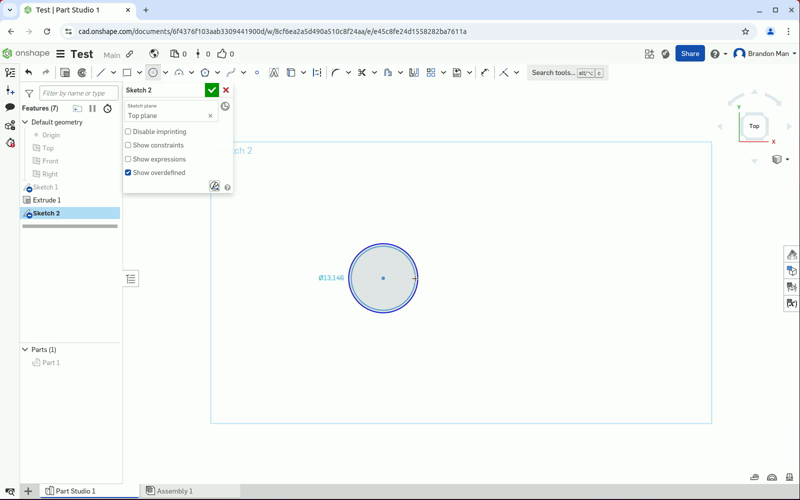
scroll(6)
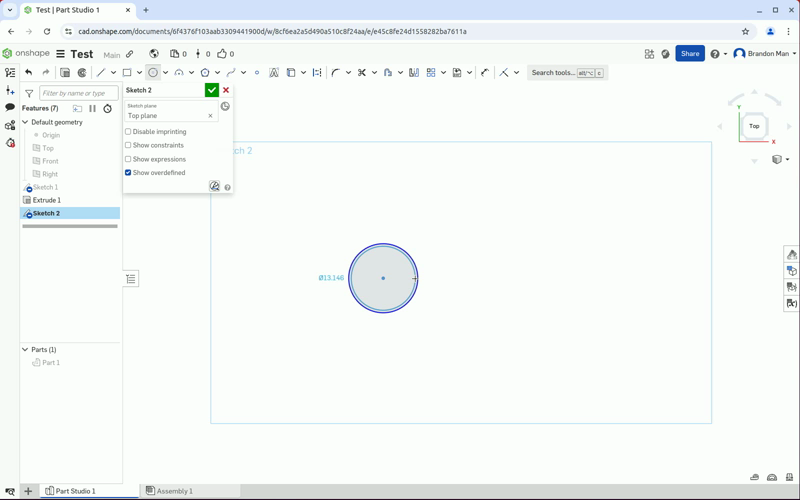
scroll(6)
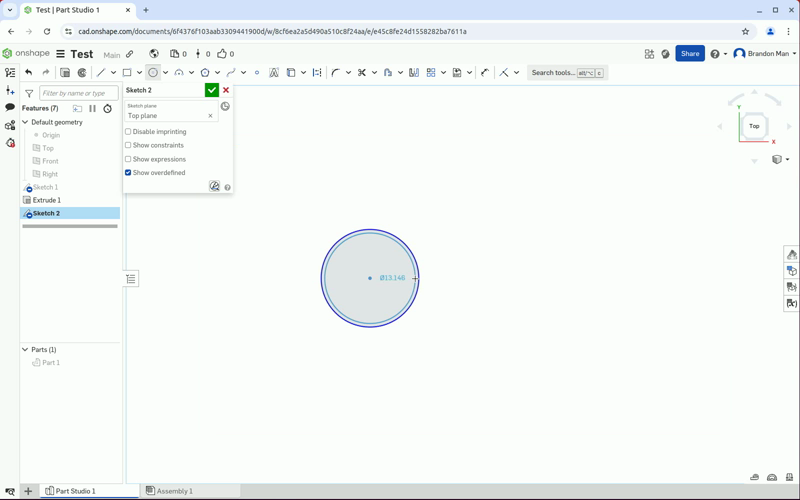
scroll(6)
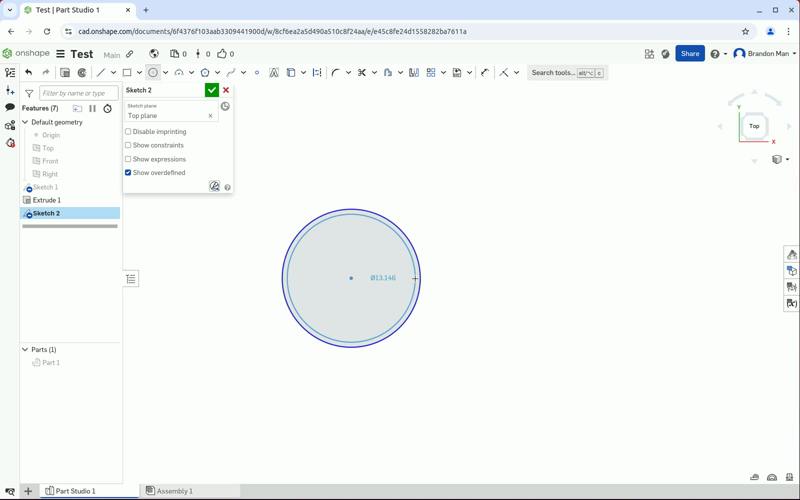
scroll(6)
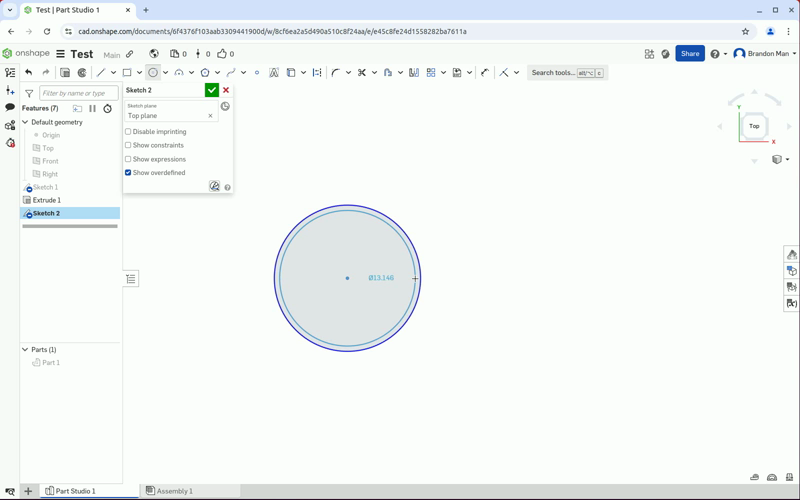
scroll(6)
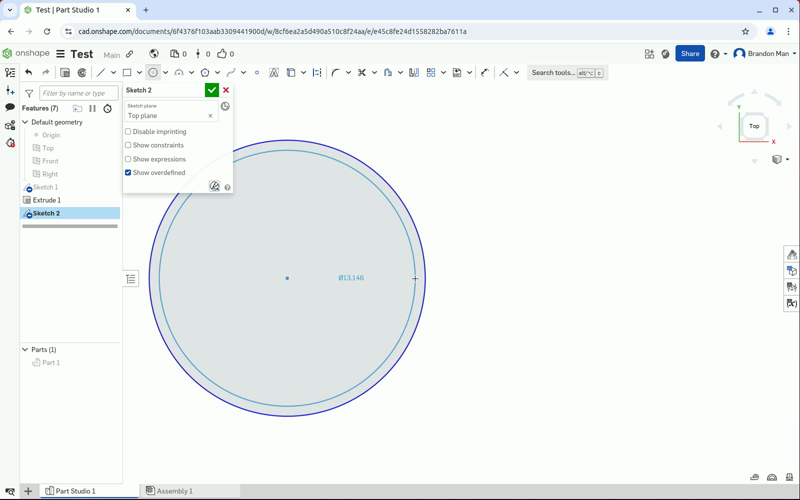
scroll(6)
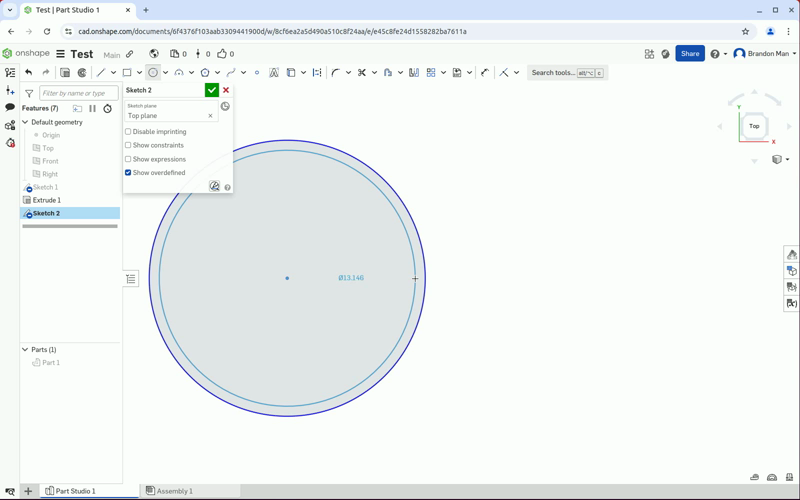
scroll(6)
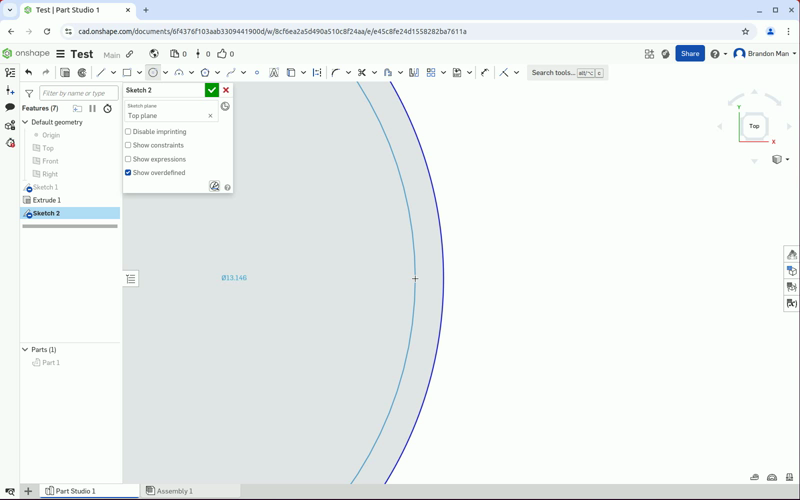
click(415, 278)
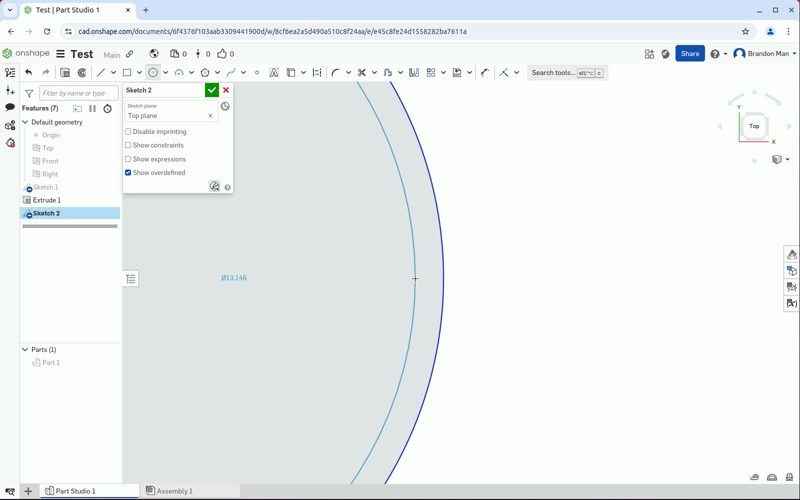
scroll(-6)
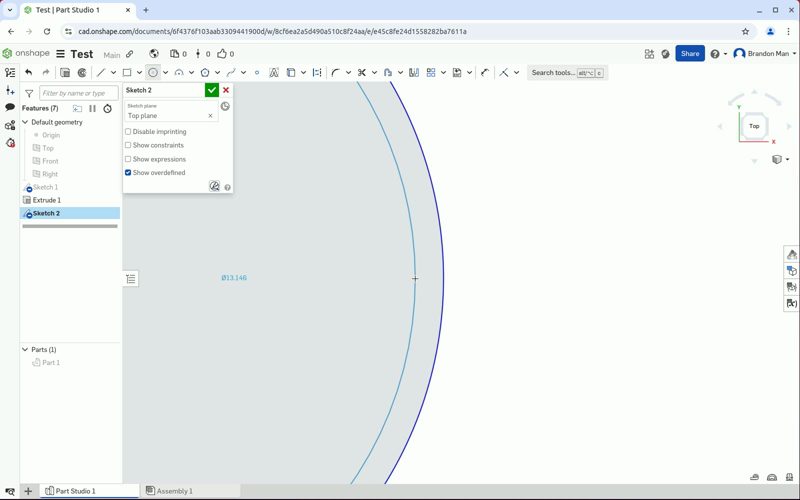
scroll(-6)
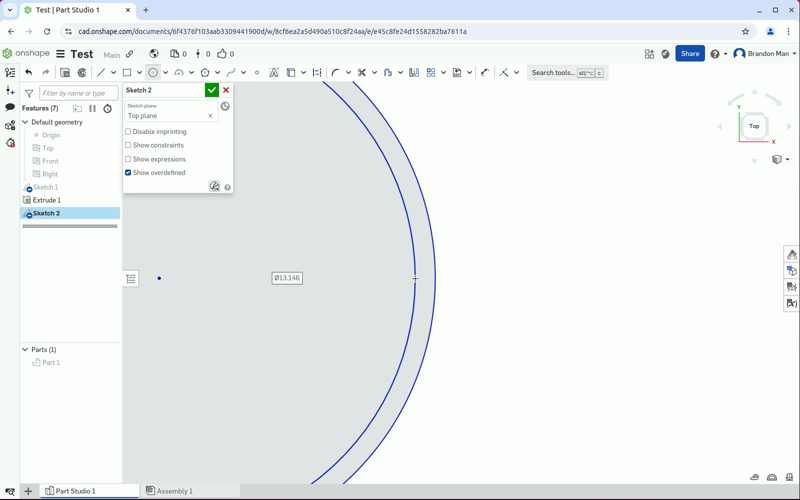
scroll(-6)
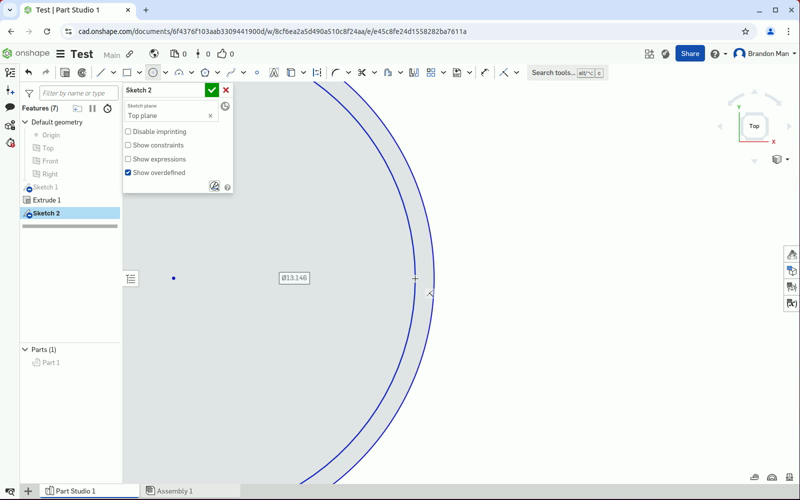
scroll(-6)
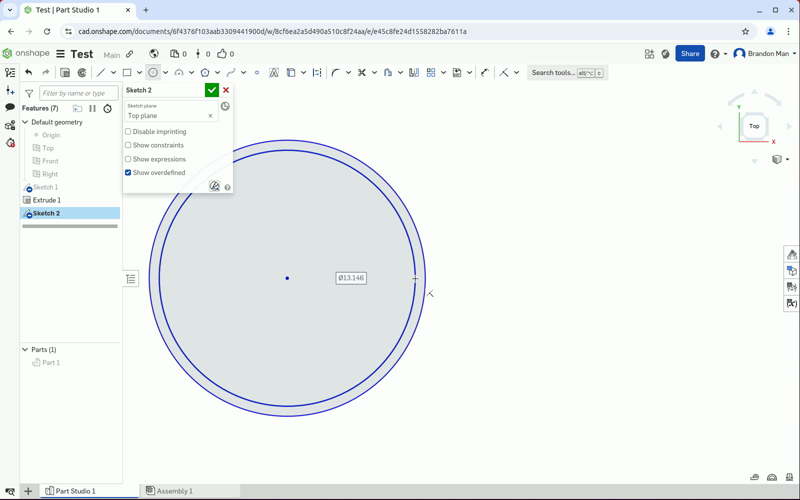
scroll(-6)
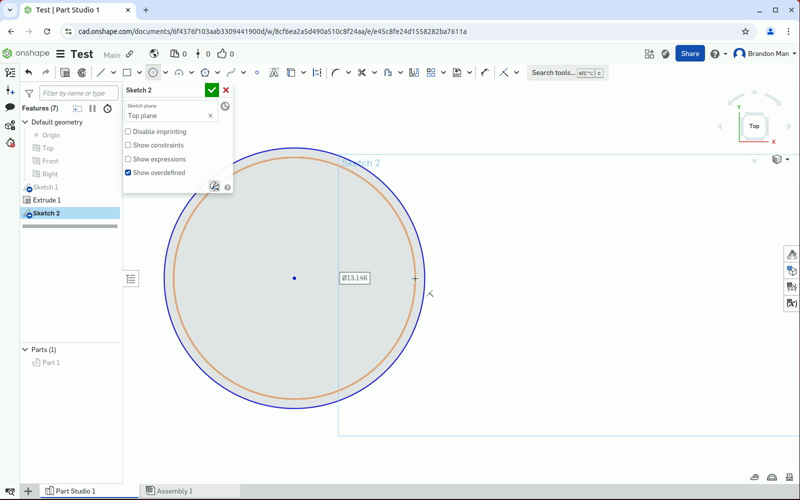
scroll(-6)
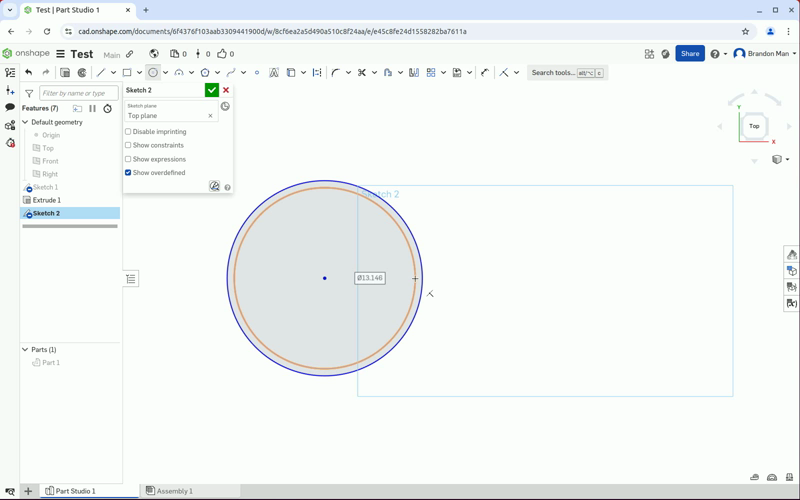
scroll(-6)
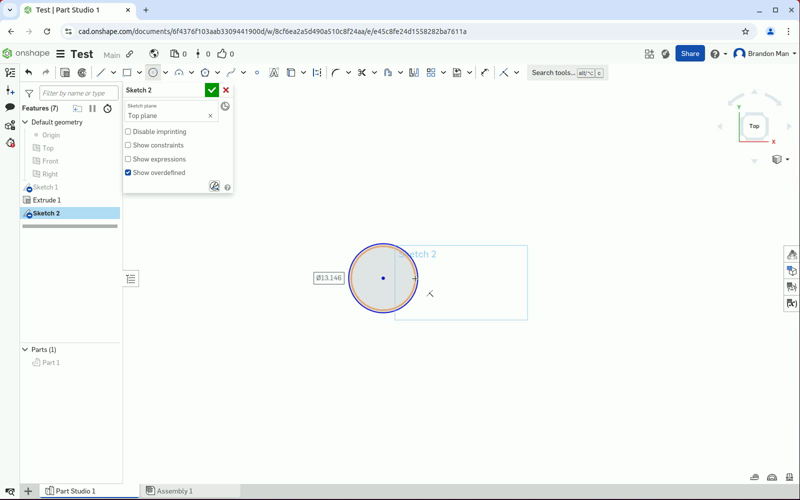
key(esc)
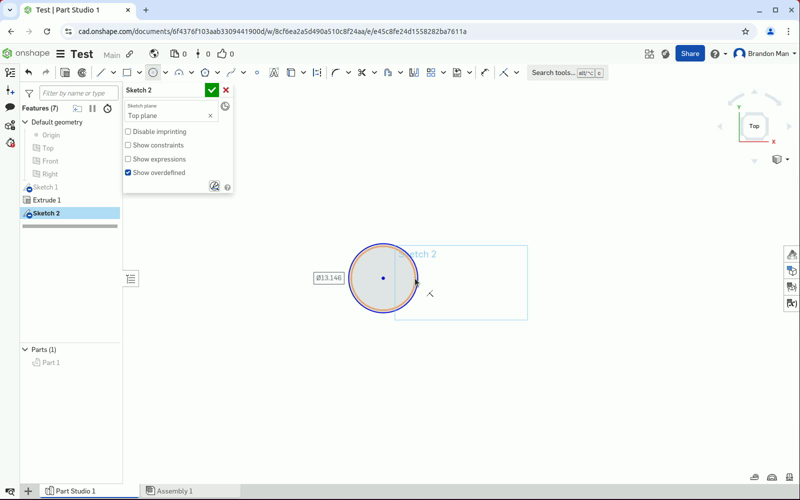
mouse_move(414, 263)
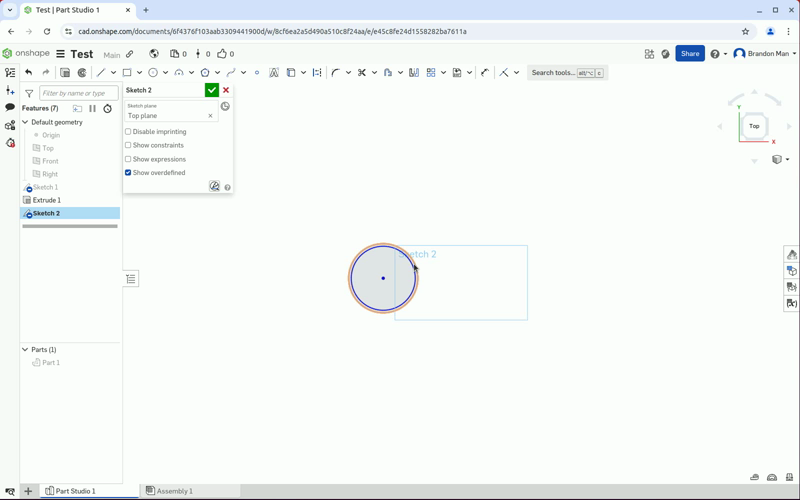
scroll(6)
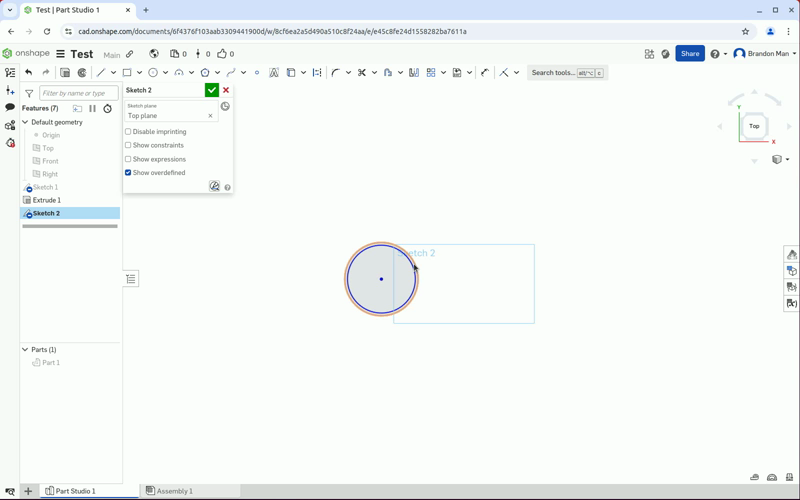
scroll(6)
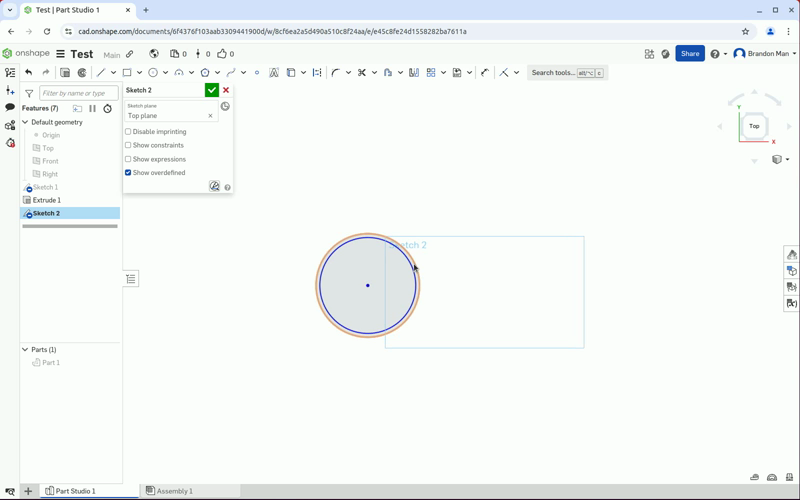
scroll(6)
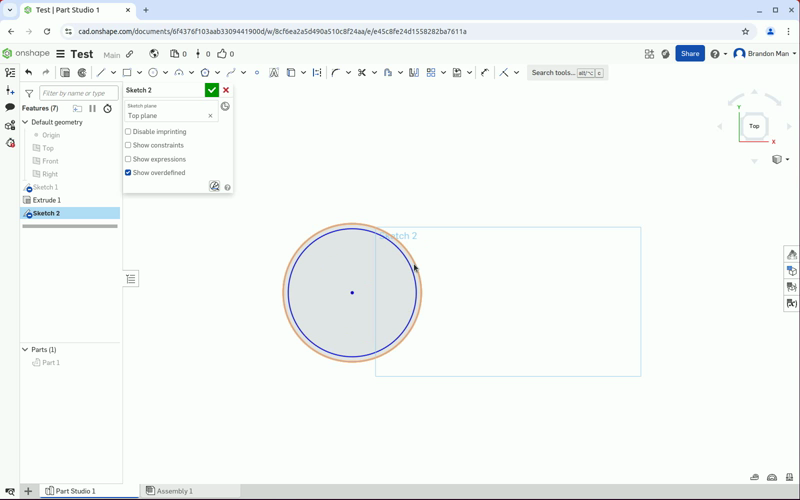
scroll(6)
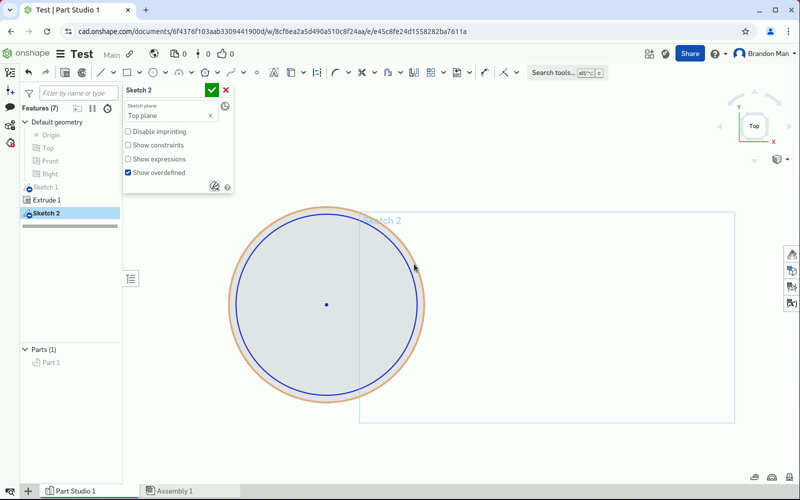
scroll(6)
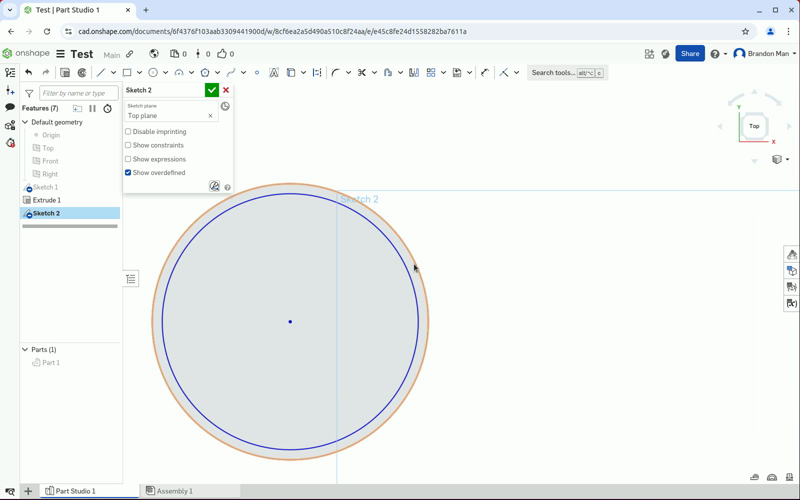
scroll(6)
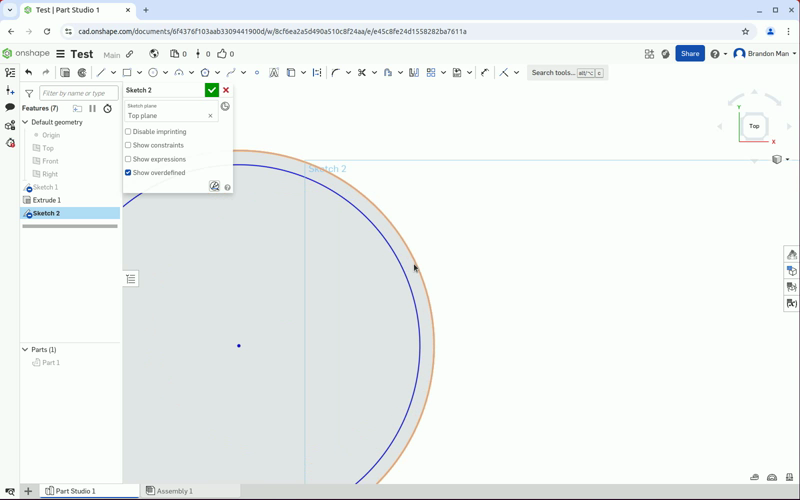
scroll(6)
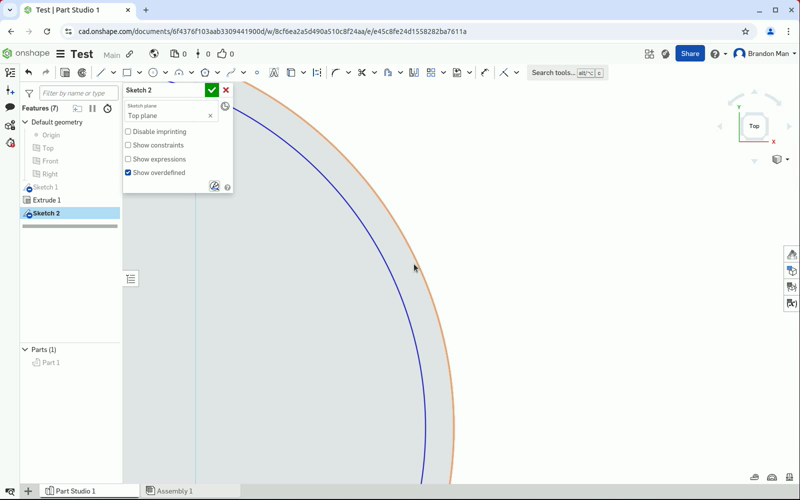
click(414, 263)
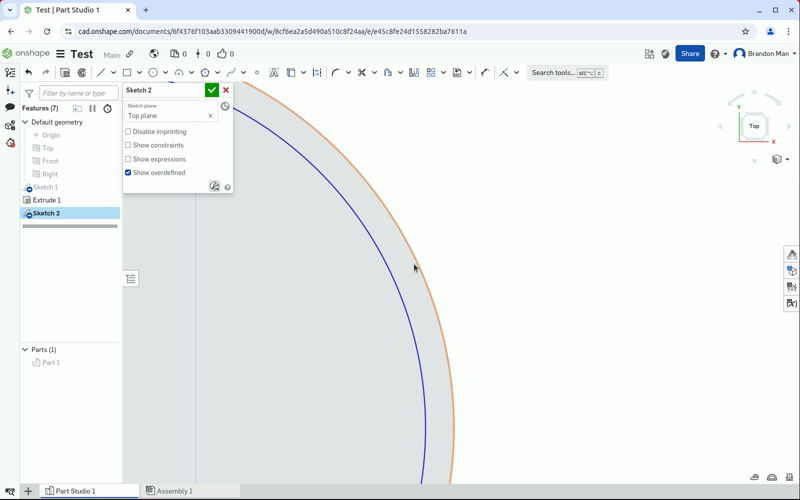
scroll(-6)
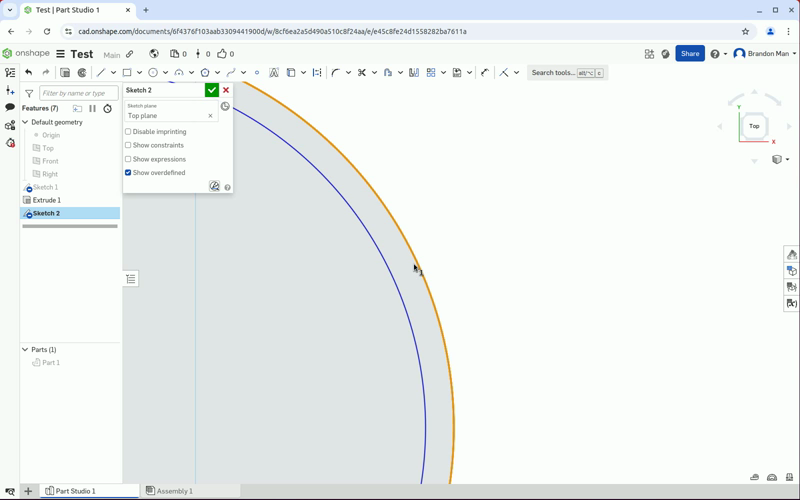
scroll(-6)
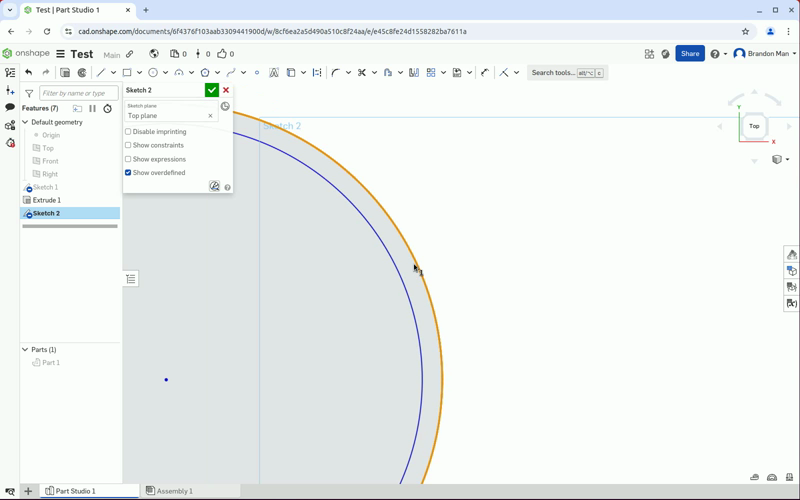
scroll(-6)
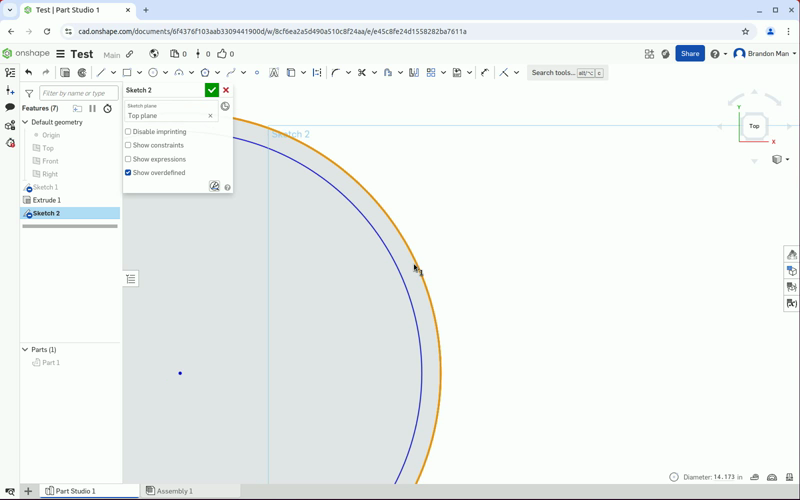
scroll(-6)
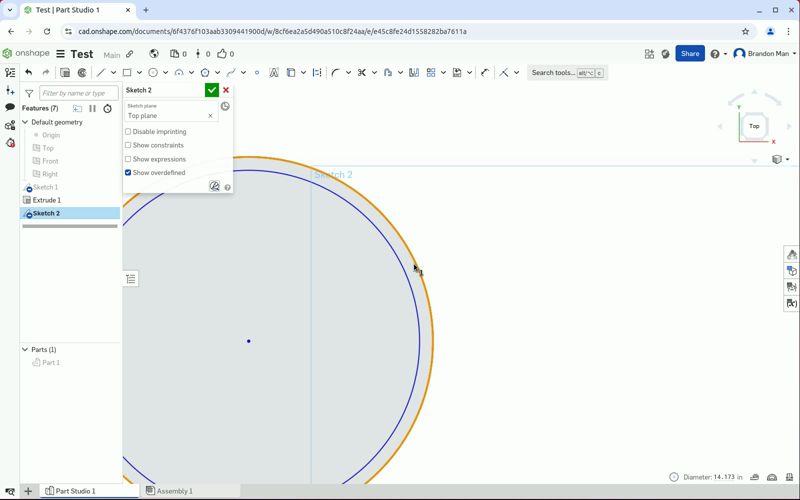
scroll(-6)
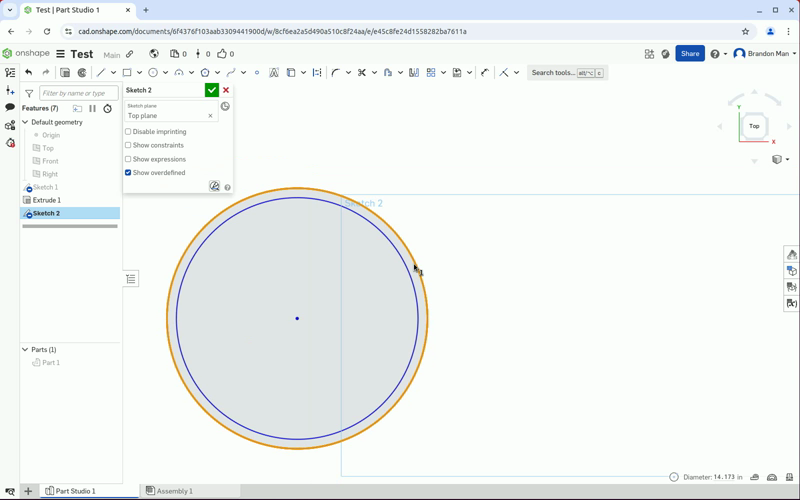
scroll(-6)
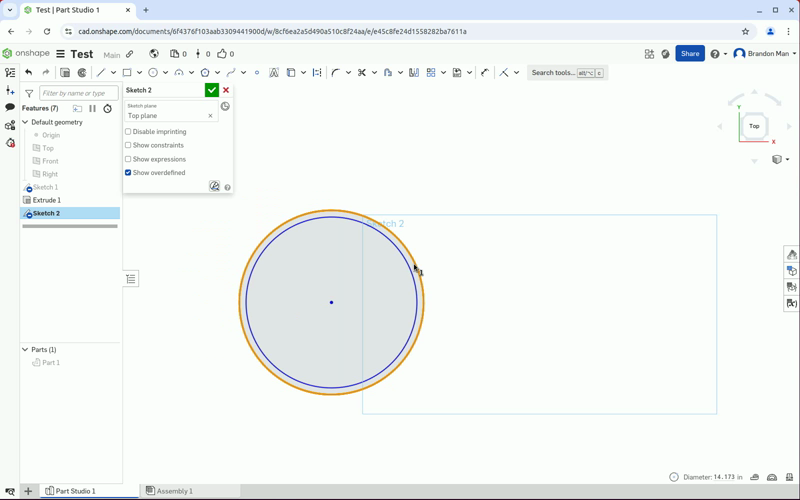
scroll(-6)
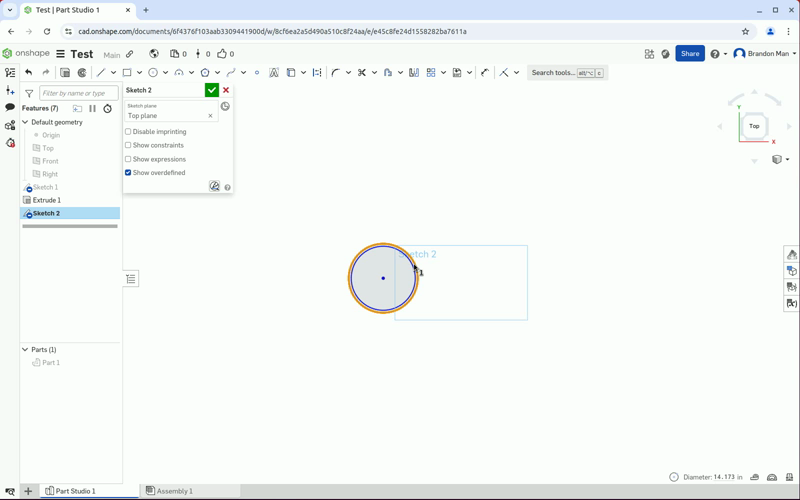
mouse_move(73, 352)
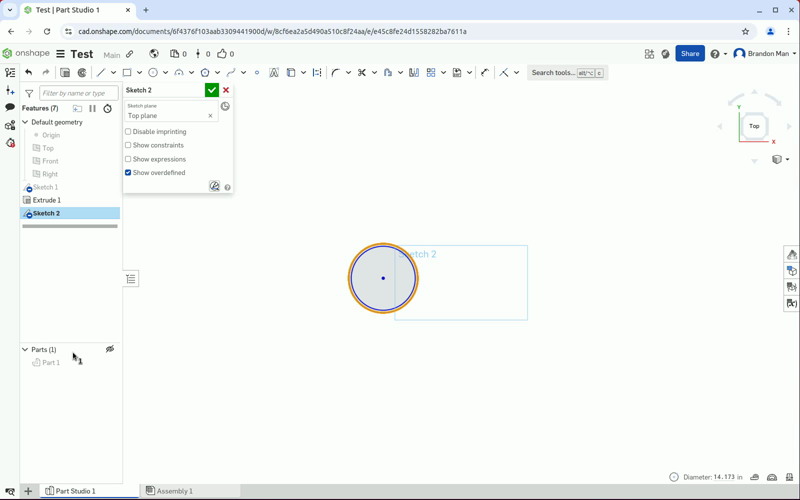
key(shift+y)
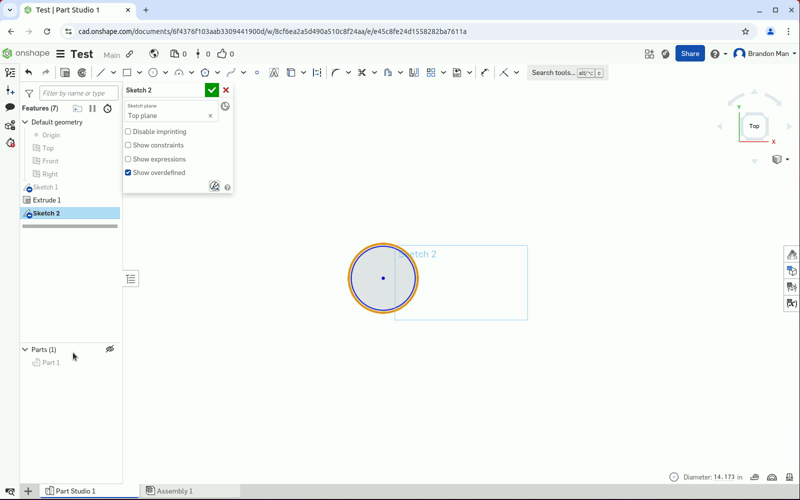
key(shift+e)
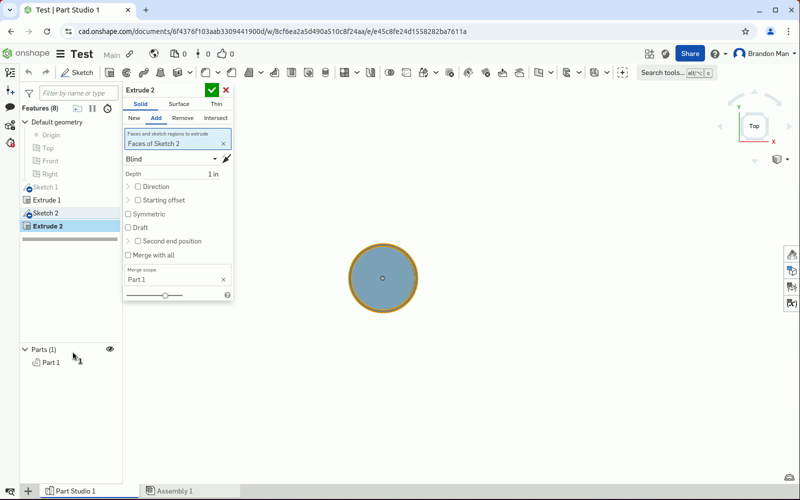
mouse_move(143, 106)
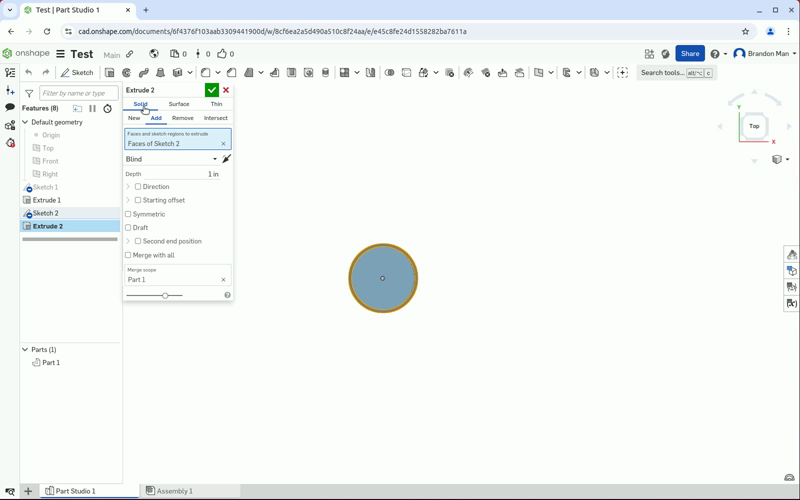
click(143, 106)
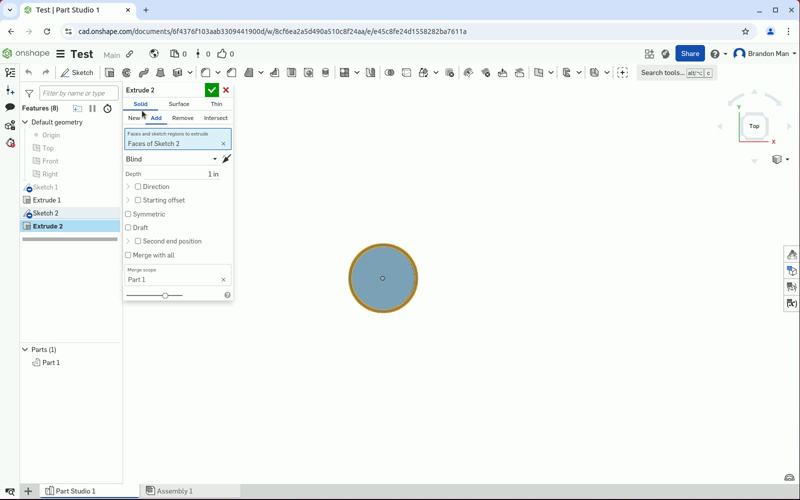
mouse_move(137, 120)
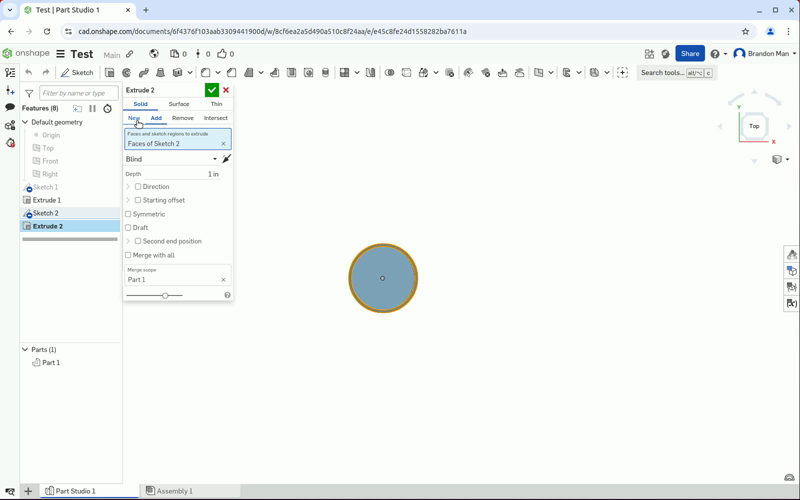
click(137, 120)
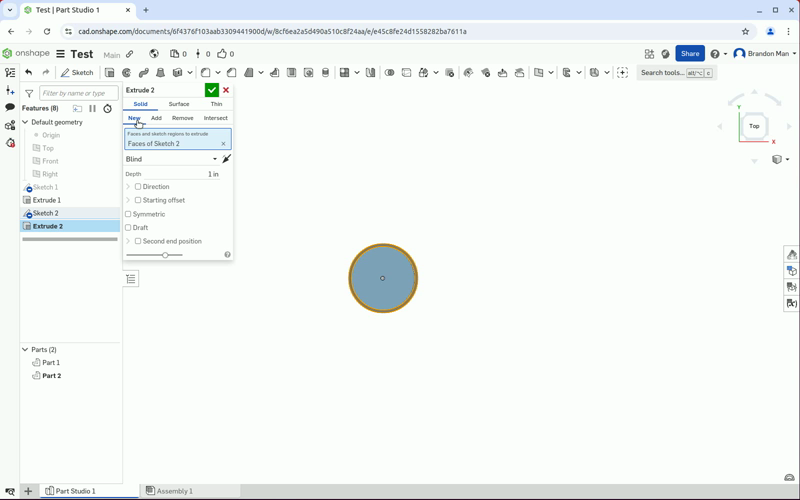
key(tab, 4)
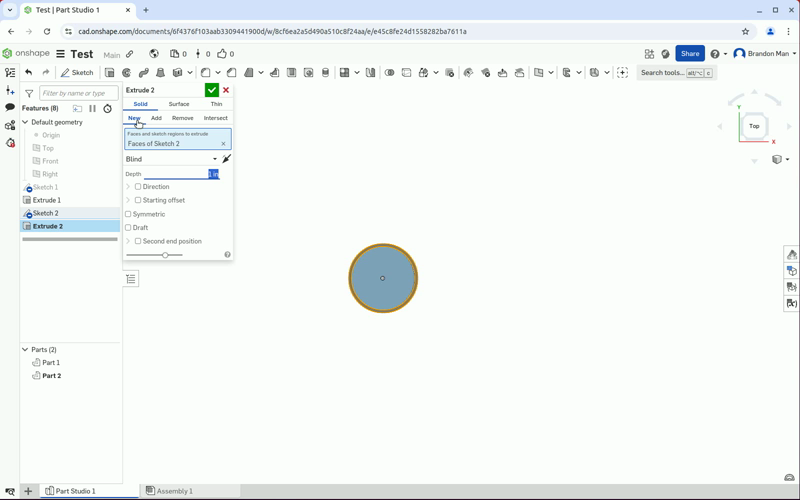
text(4.333)
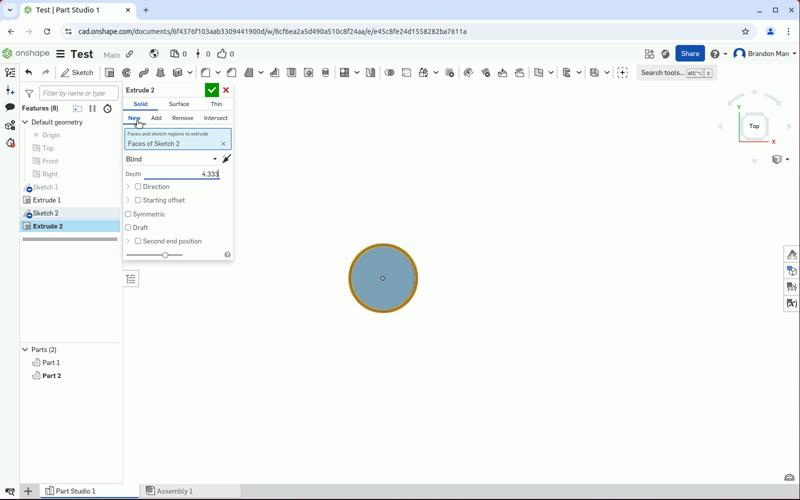
key(enter)
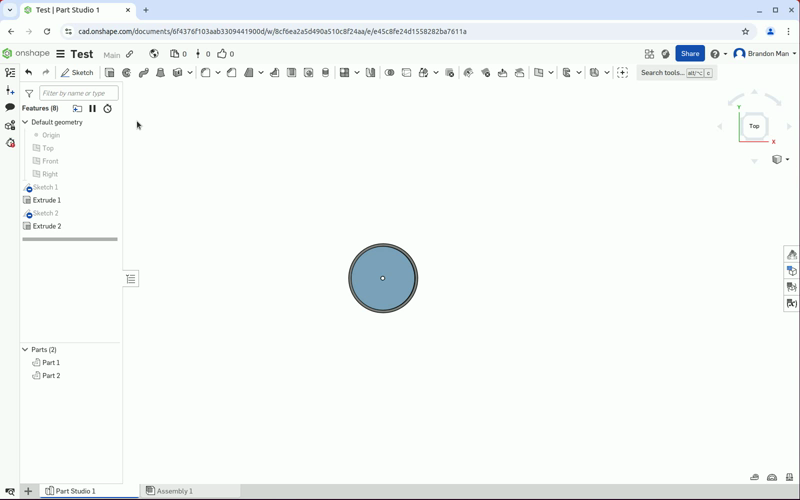
key(shift+h)
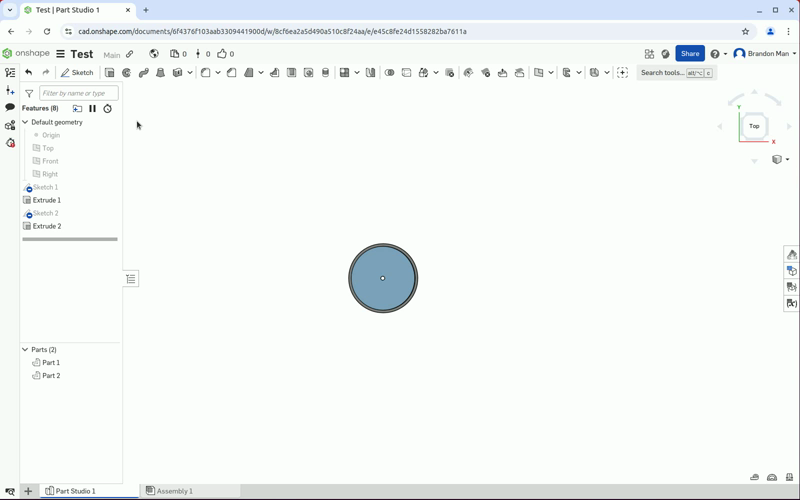
key(shift+h)
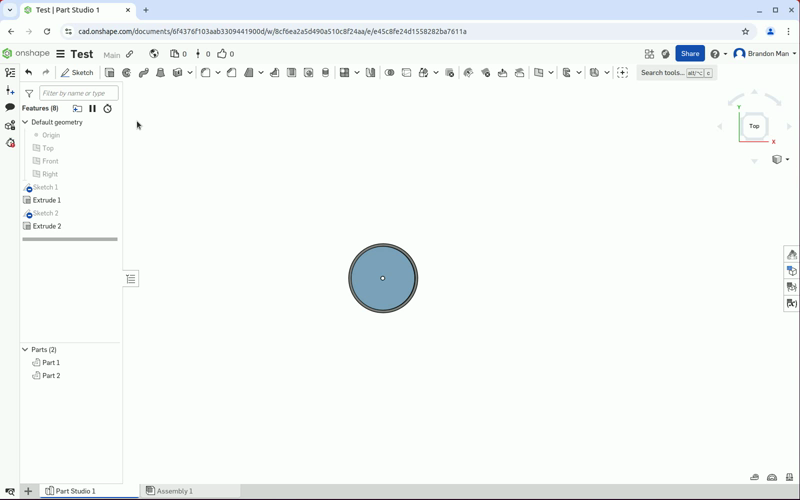
mouse_move(73, 189)
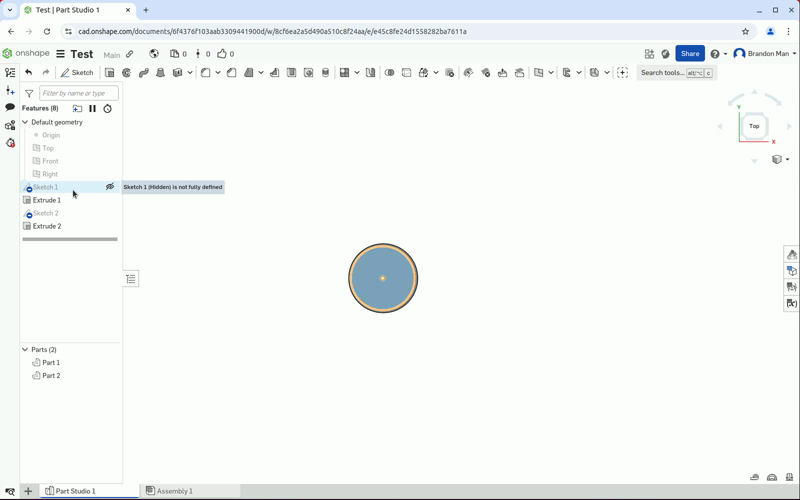
click(73, 189)
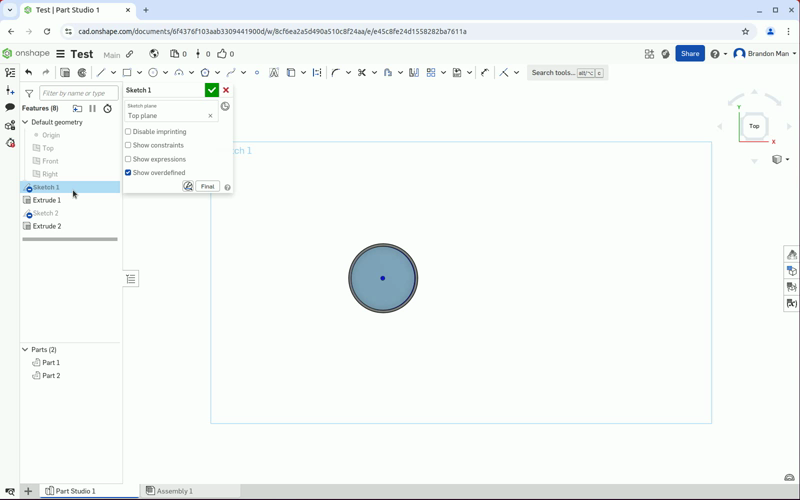
mouse_move(229, 92)
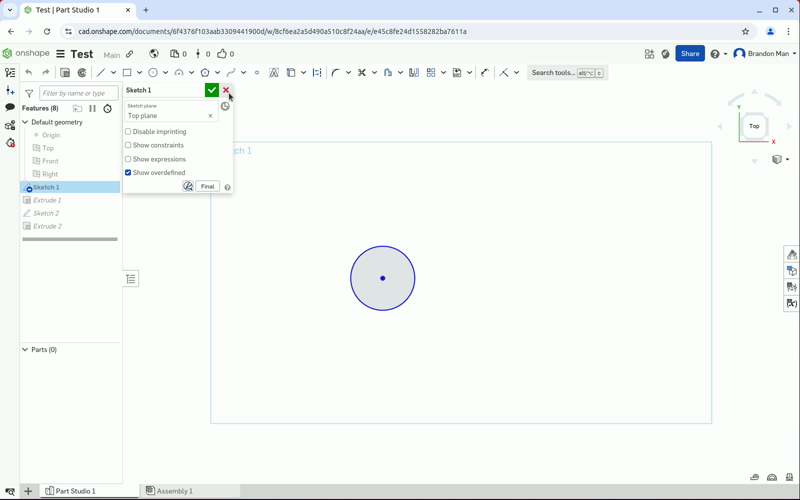
click(229, 92)
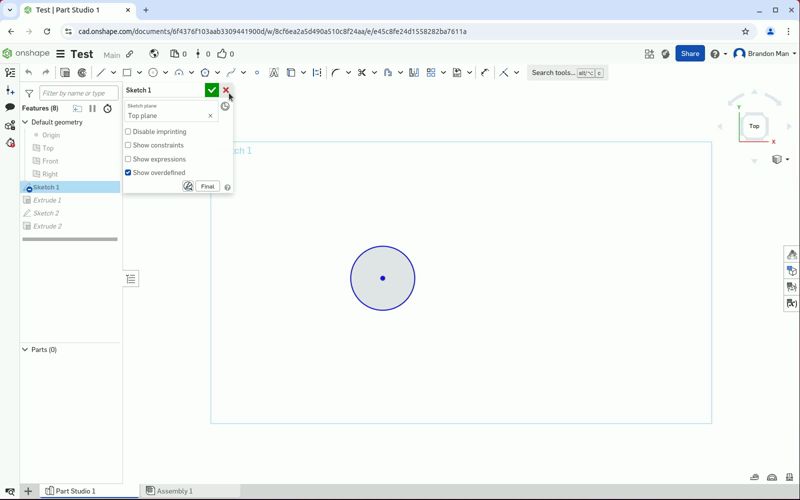
key(shift+s)
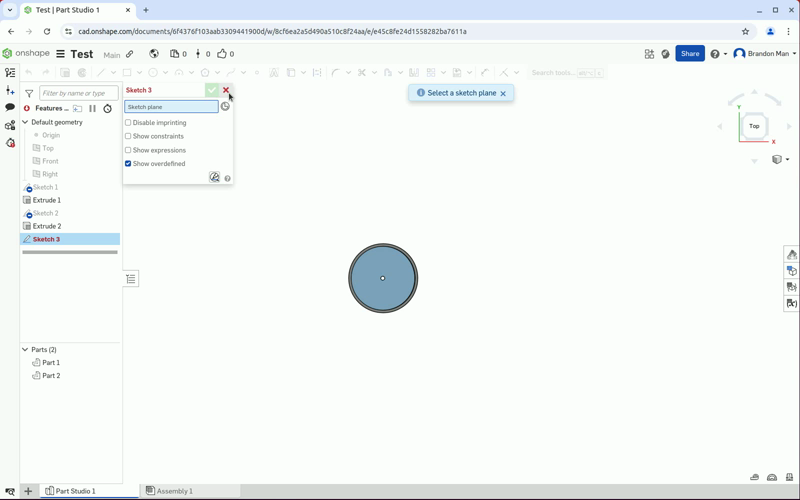
mouse_move(73, 150)
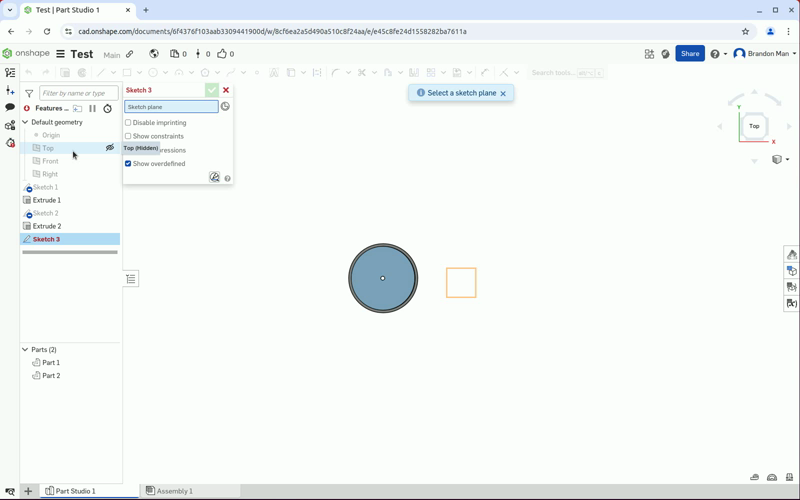
click(73, 150)
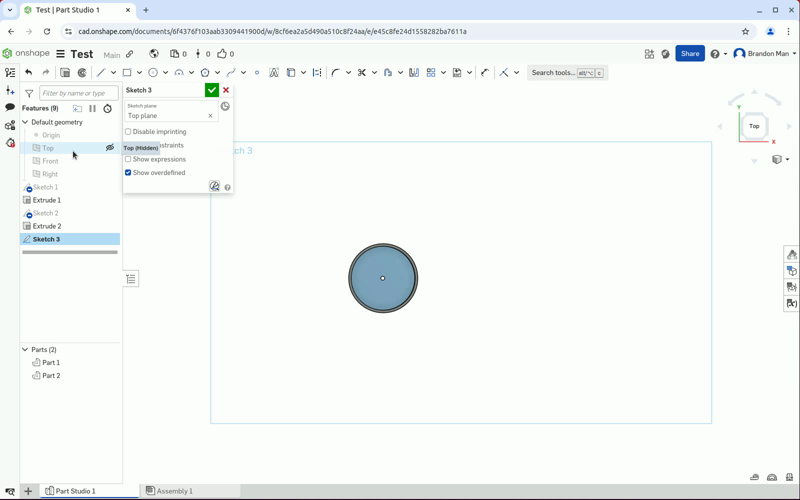
mouse_move(73, 352)
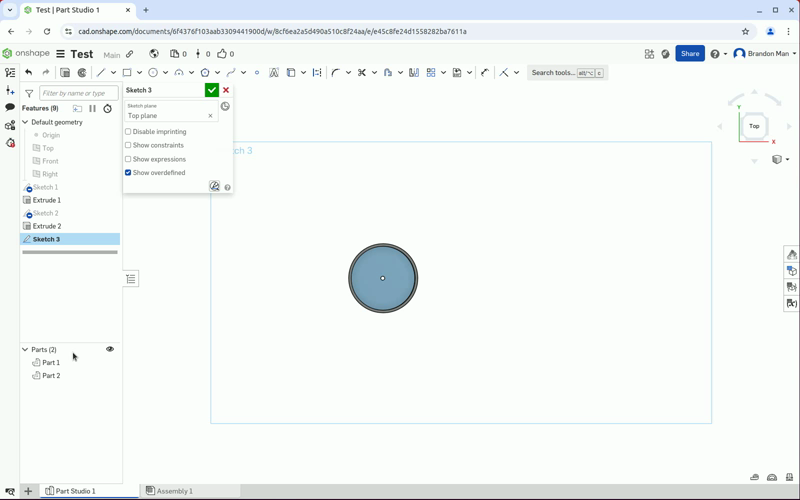
key(y)
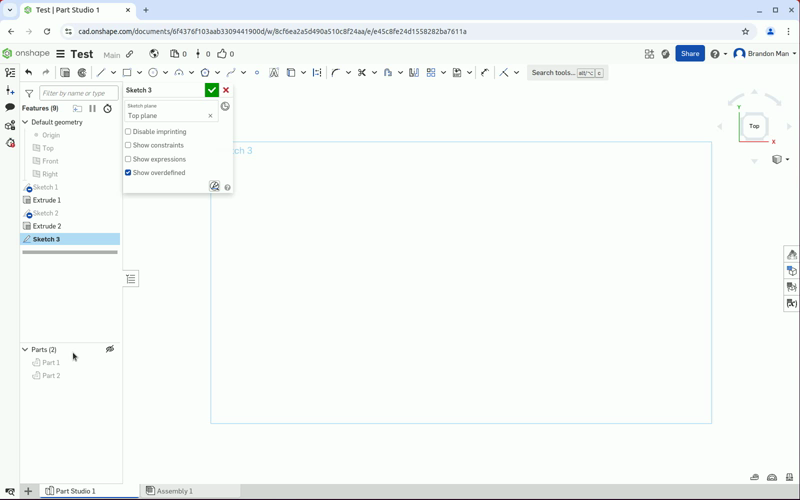
key(c)
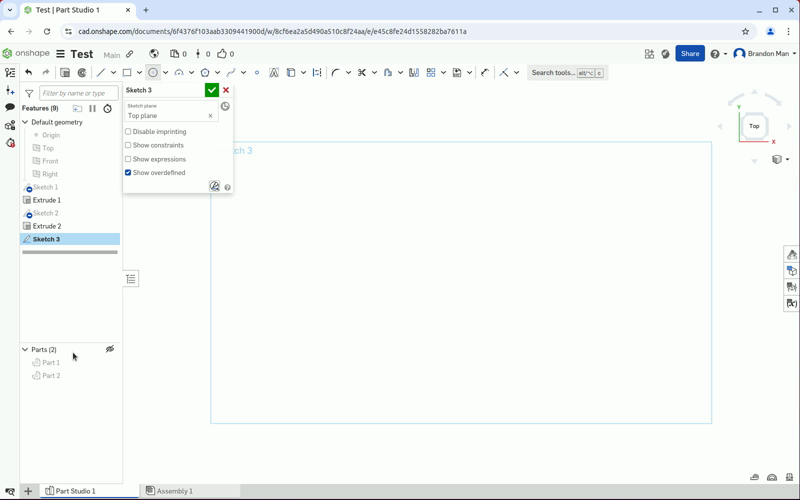
key_down(shift)
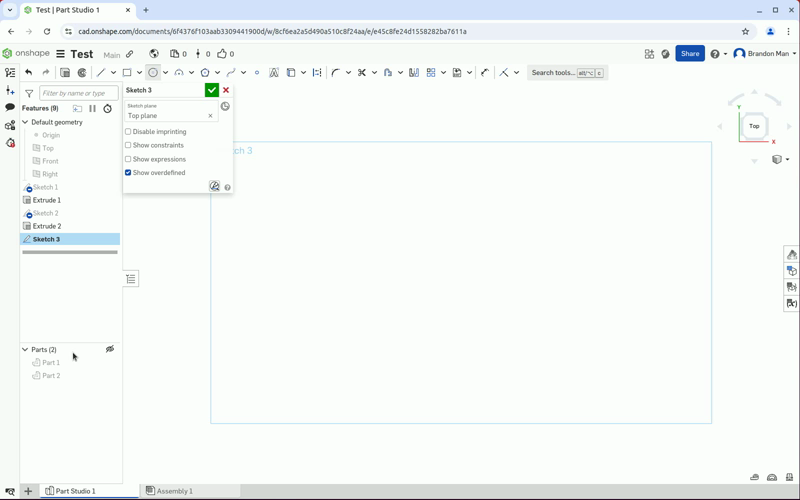
mouse_move(383, 278)
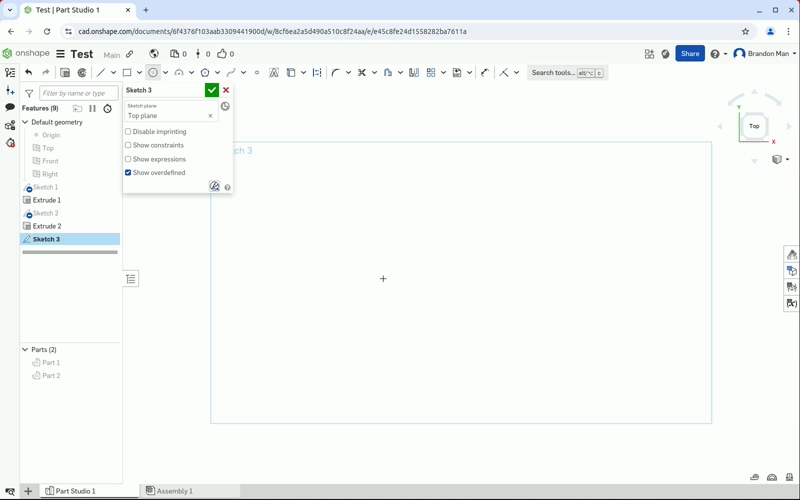
click(383, 278)
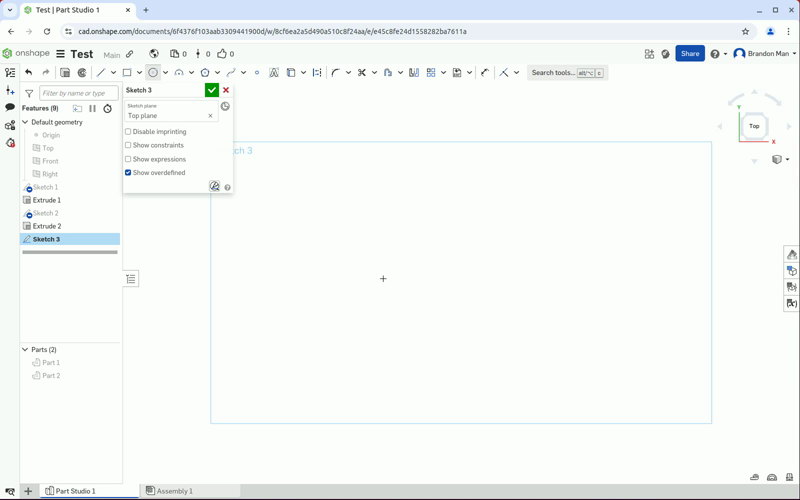
key_up(shift)
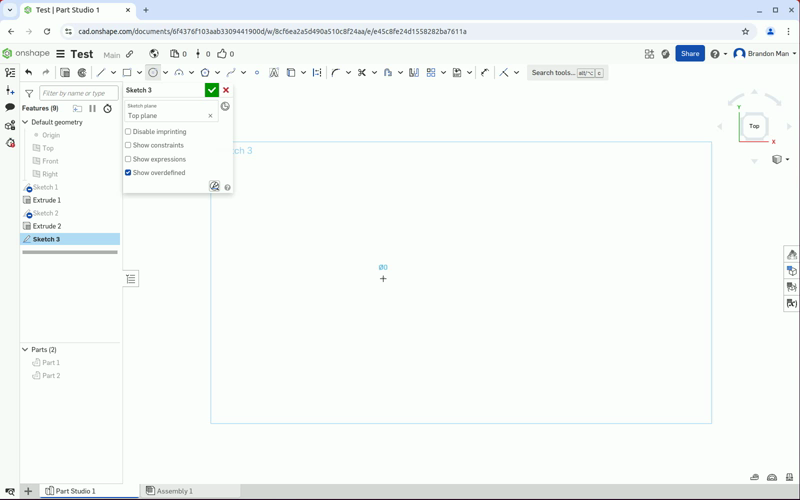
mouse_move(385, 278)
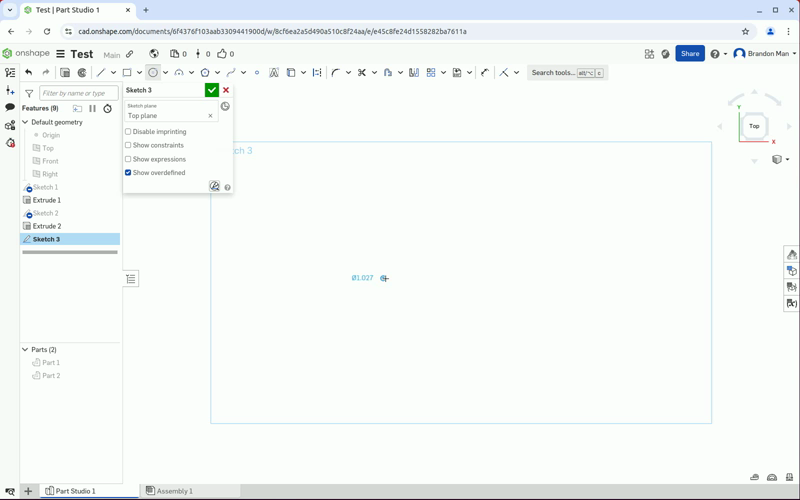
scroll(6)
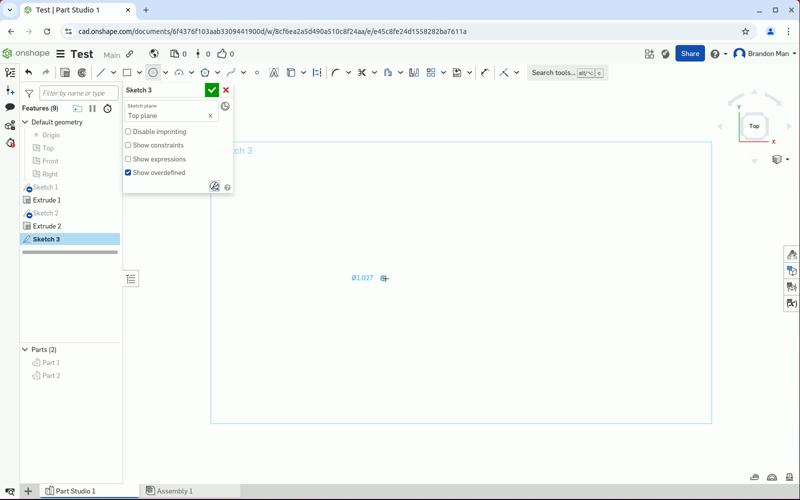
scroll(6)
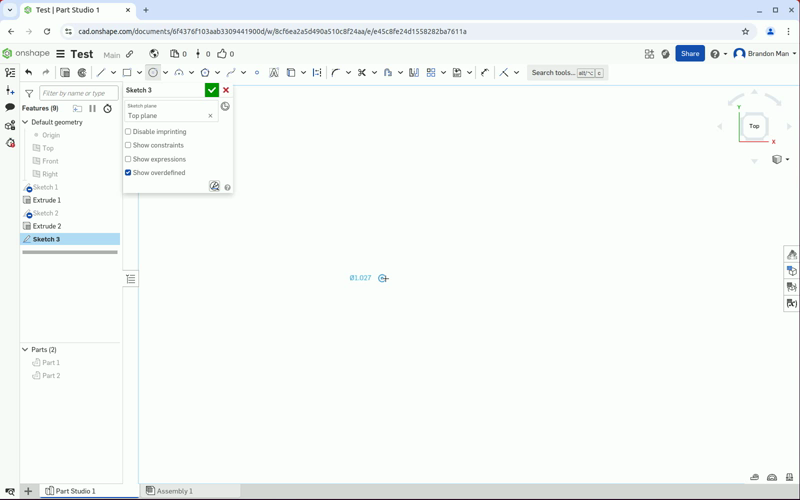
scroll(6)
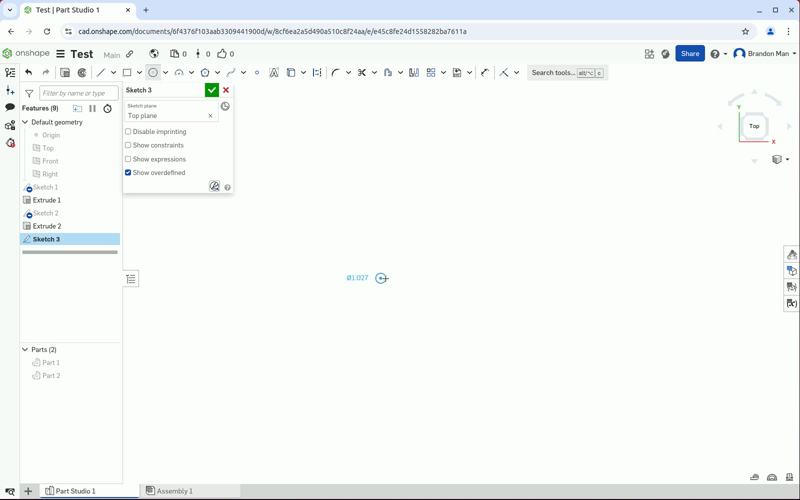
scroll(6)
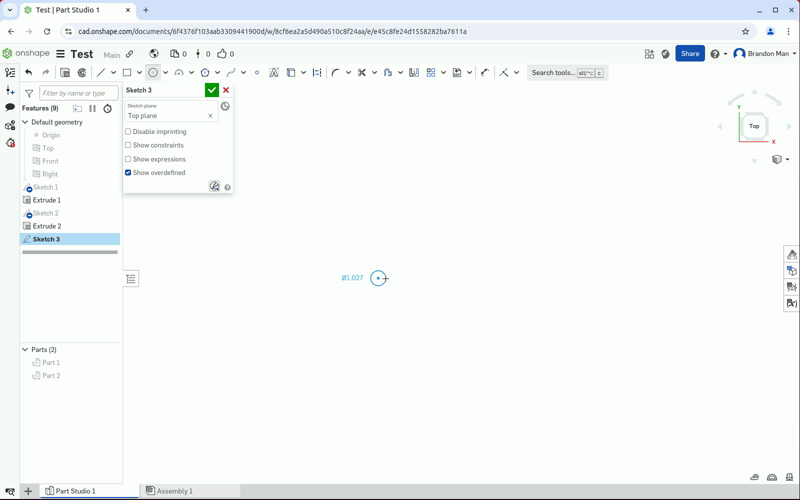
scroll(6)
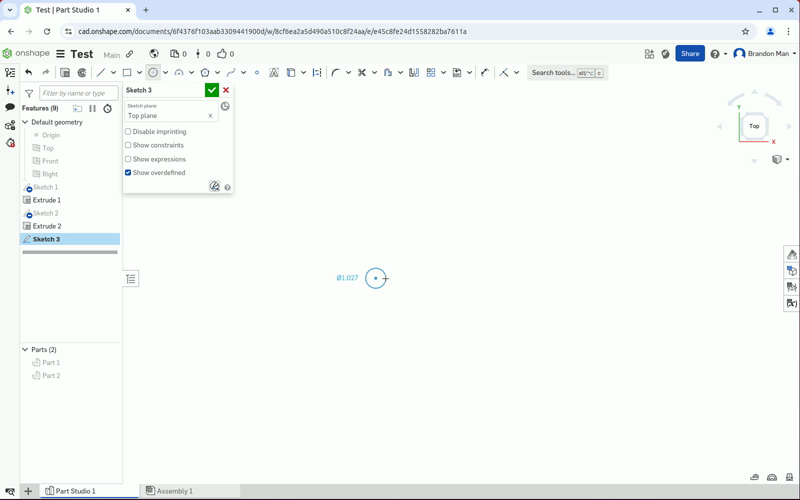
scroll(6)
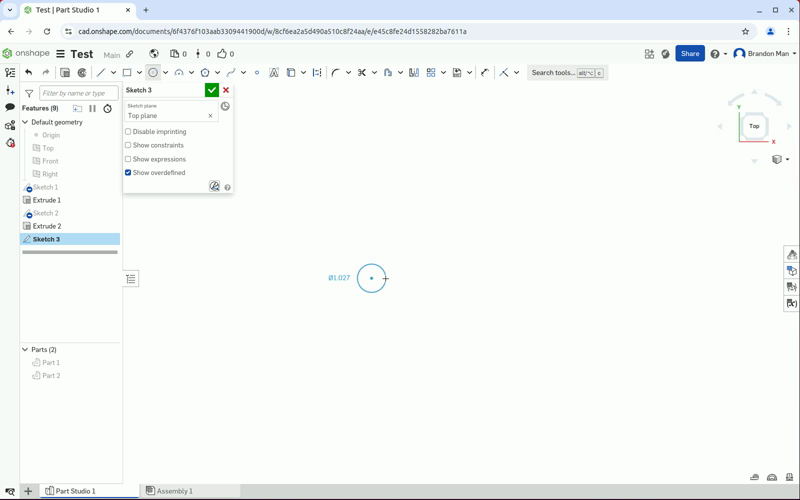
scroll(6)
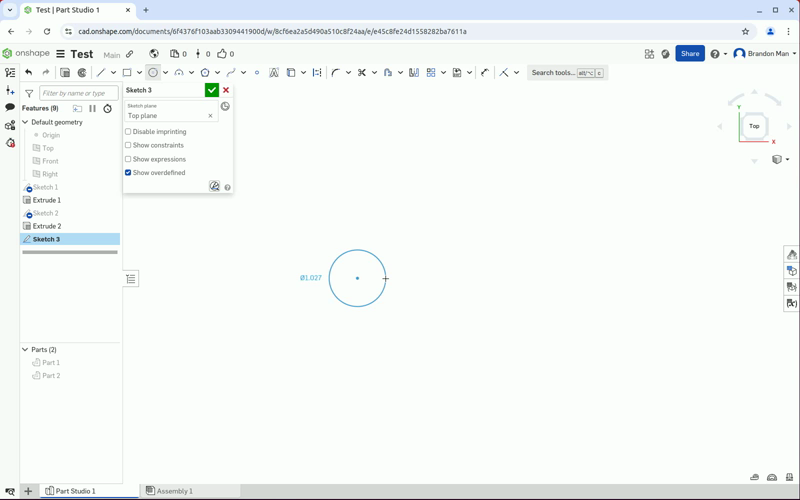
click(385, 278)
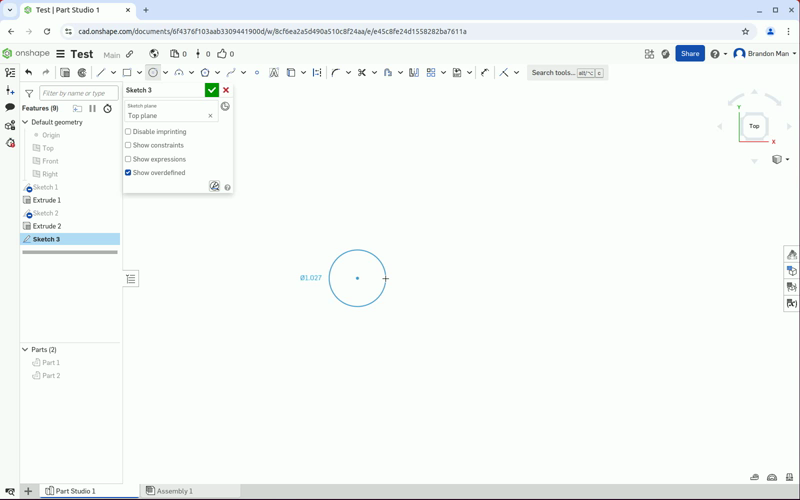
scroll(-6)
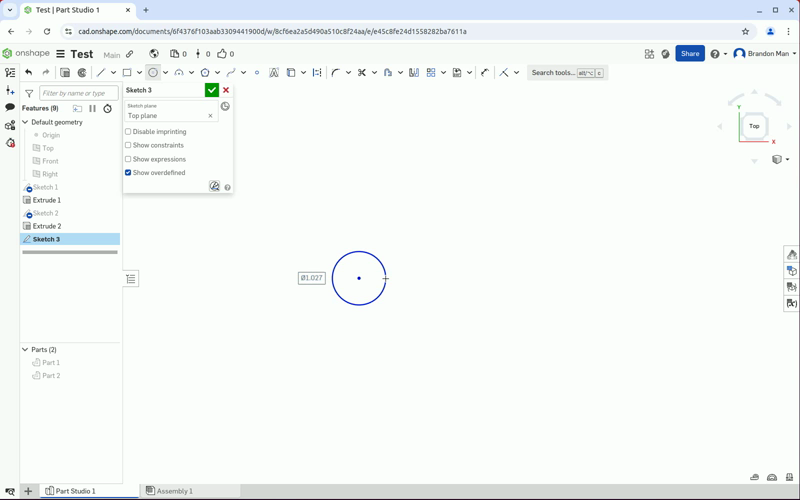
scroll(-6)
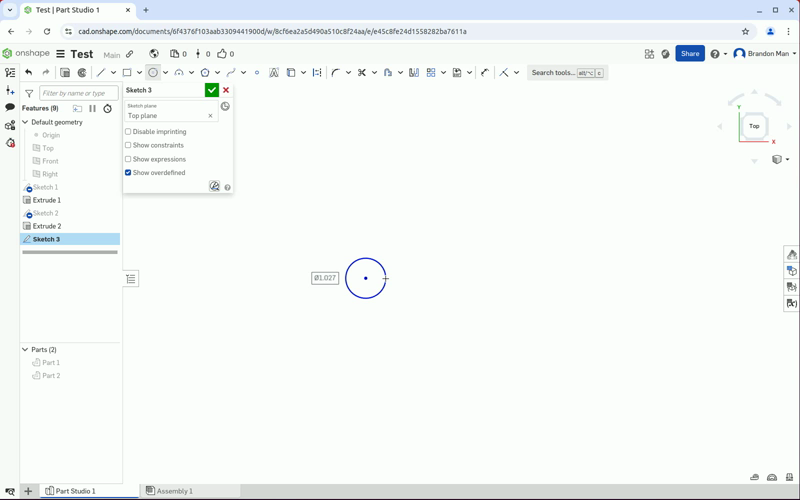
scroll(-6)
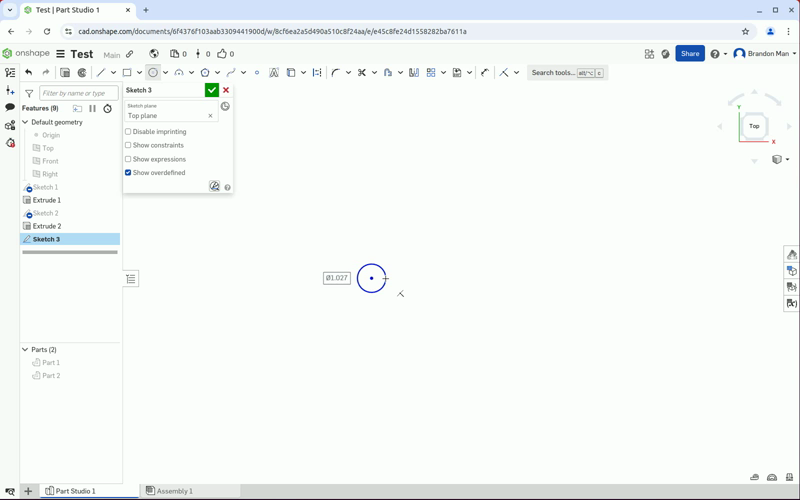
scroll(-6)
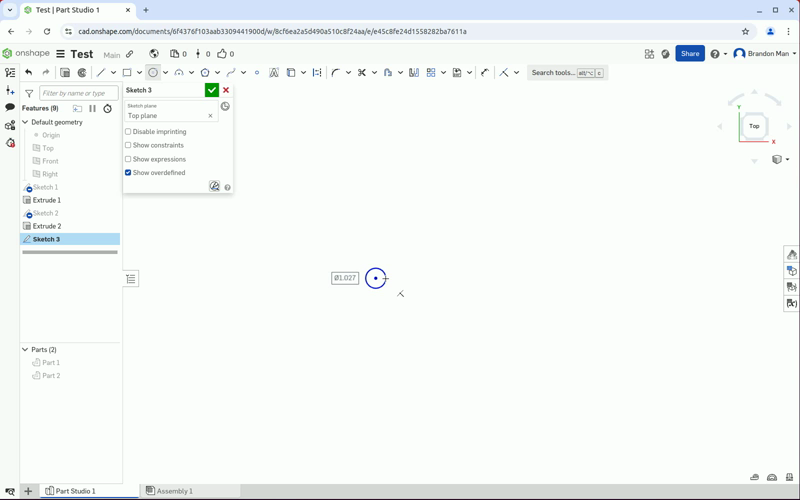
scroll(-6)
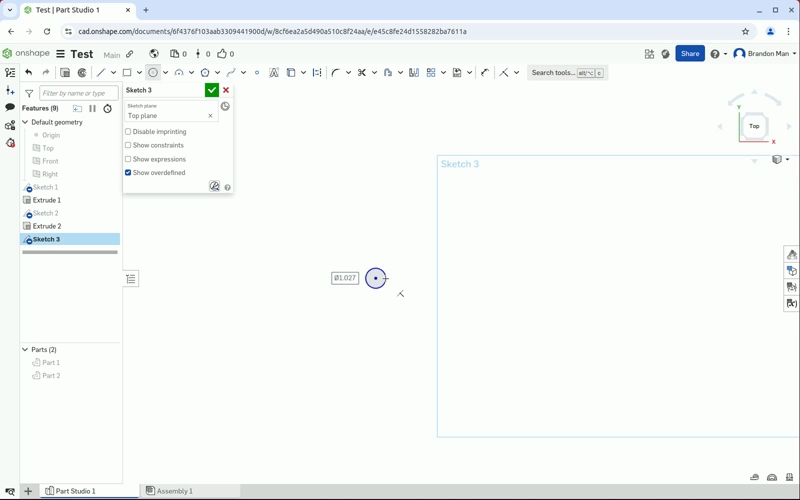
scroll(-6)
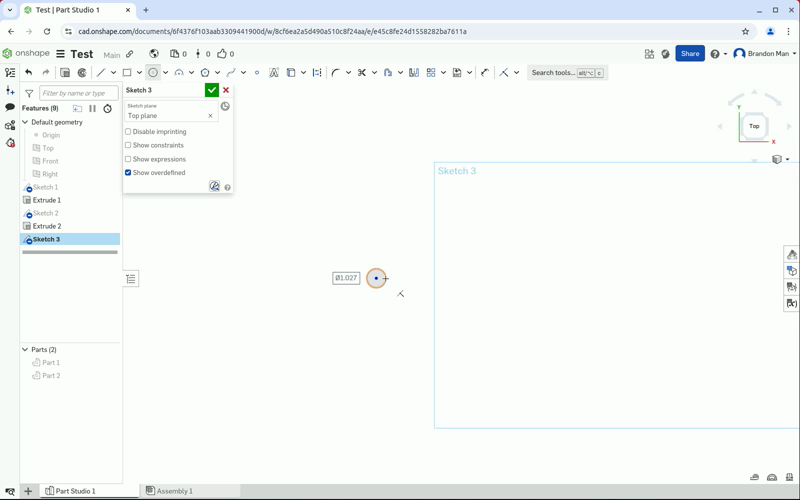
scroll(-6)
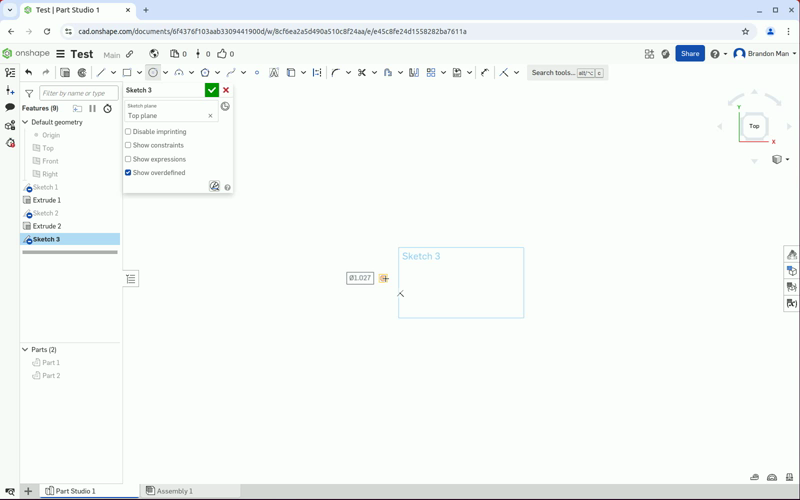
key(esc)
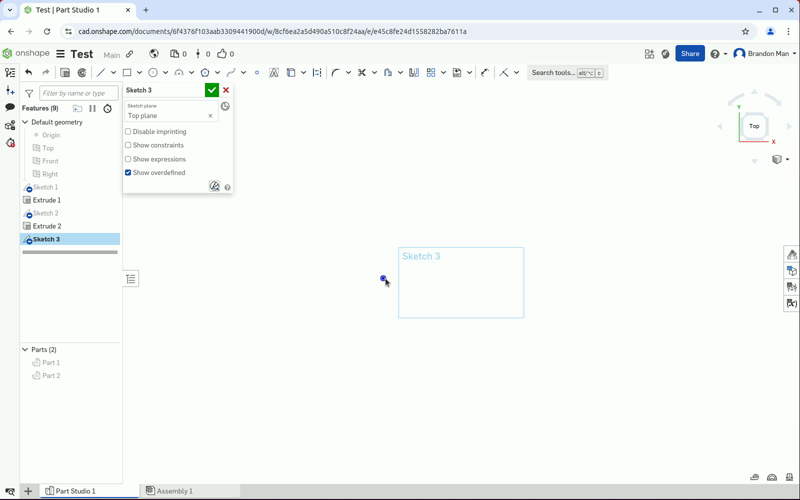
mouse_move(383, 277)
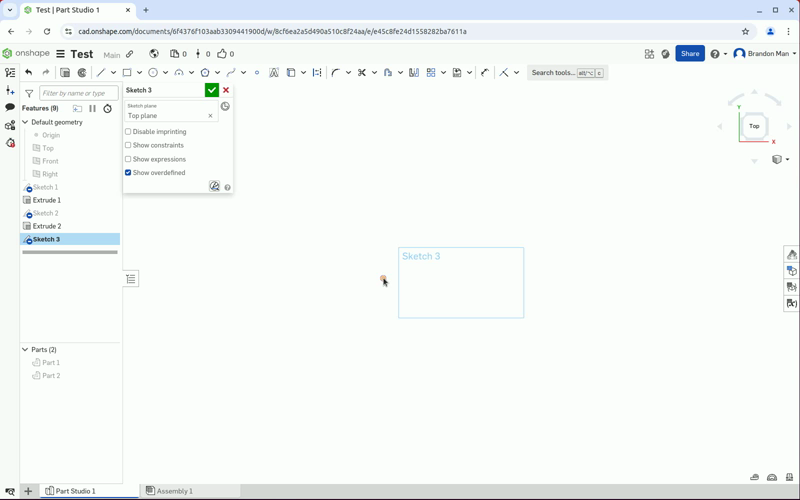
scroll(6)
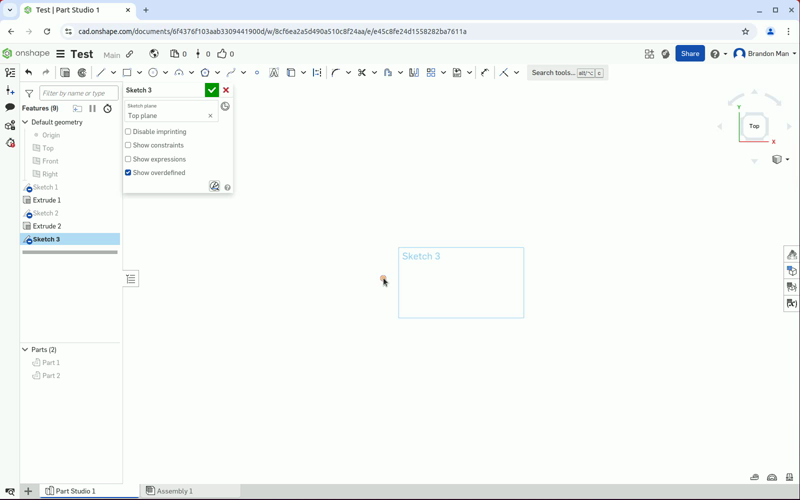
scroll(6)
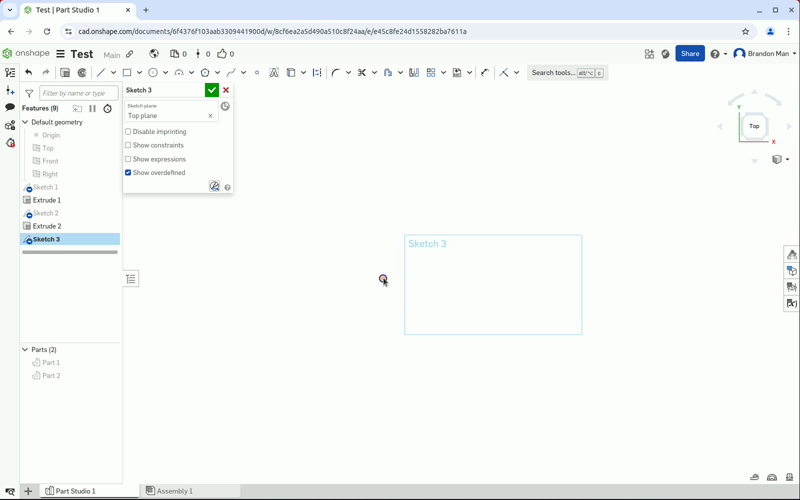
scroll(6)
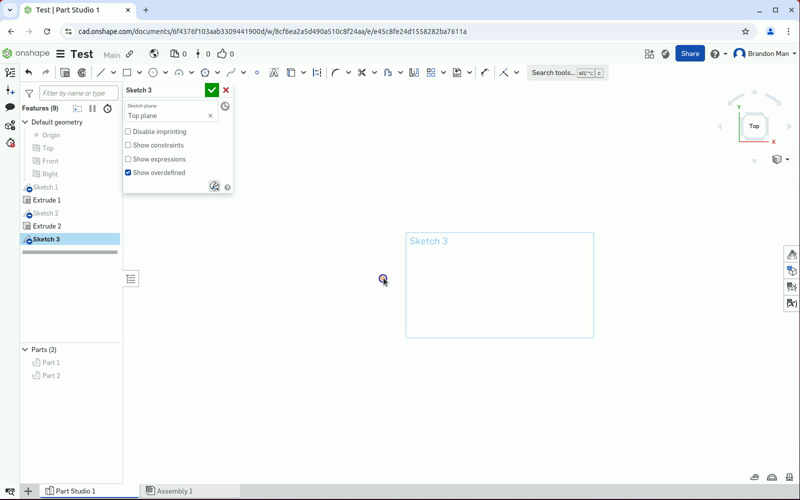
scroll(6)
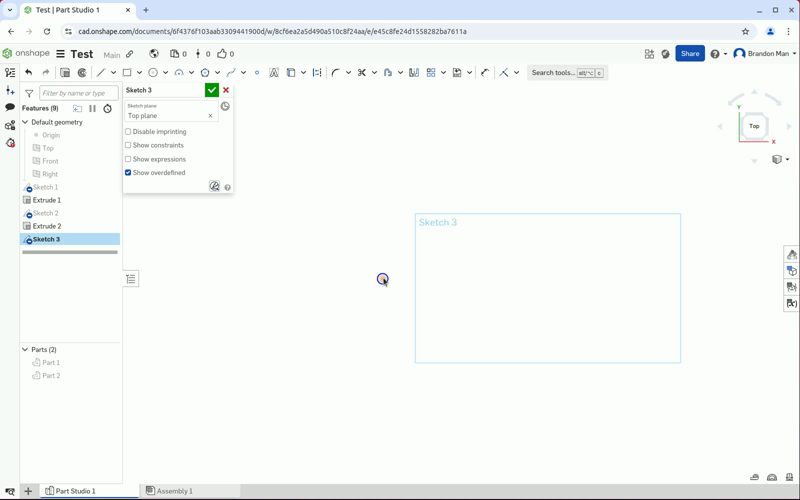
scroll(6)
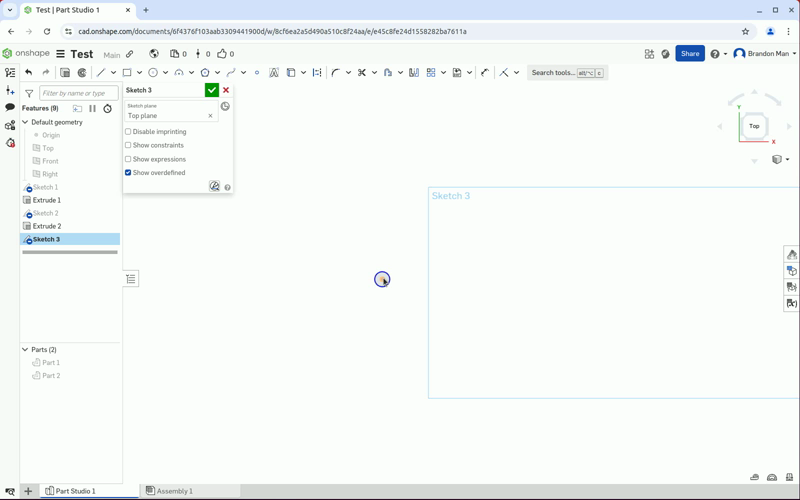
scroll(6)
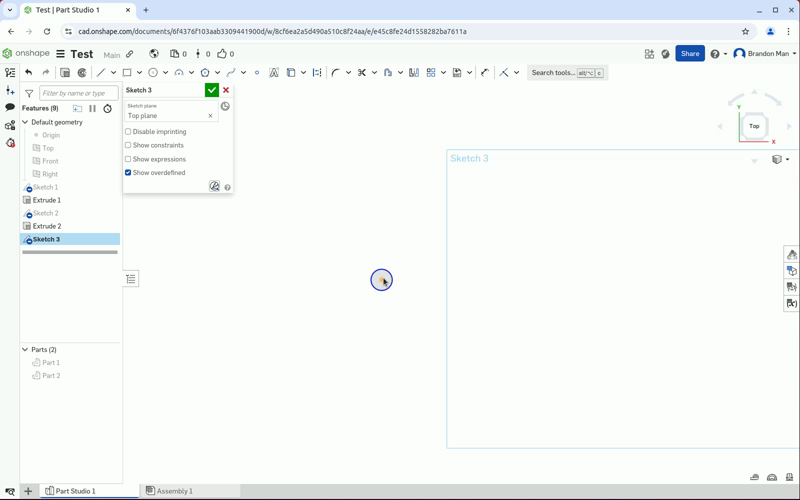
scroll(6)
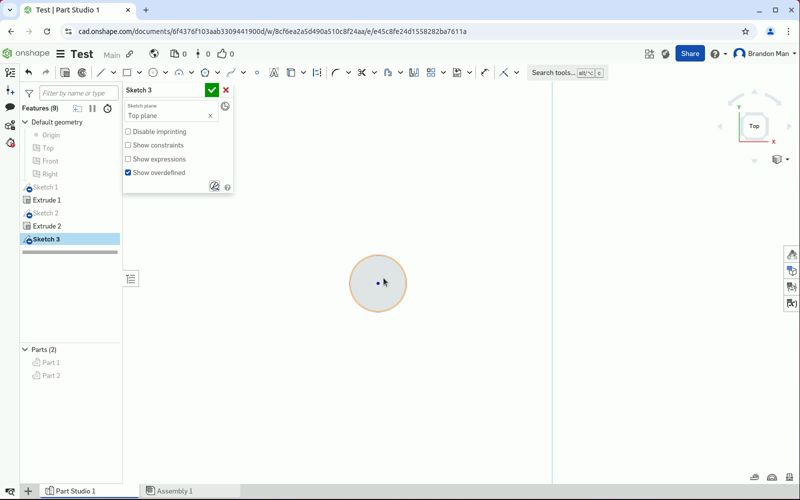
click(383, 277)
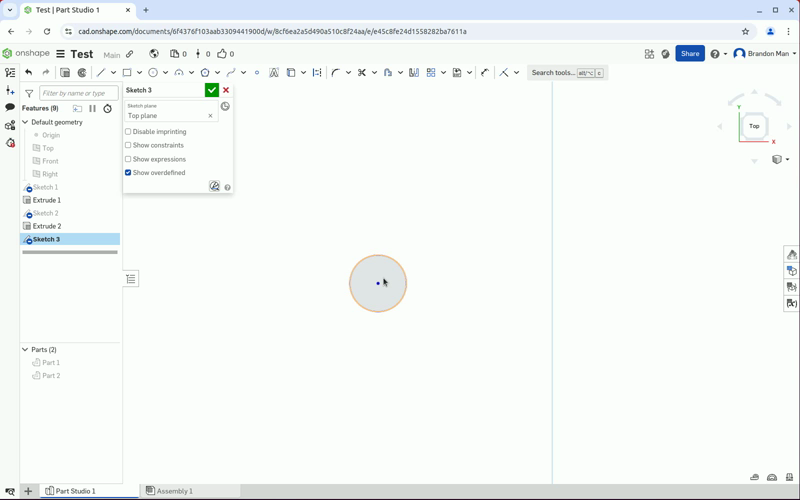
scroll(-6)
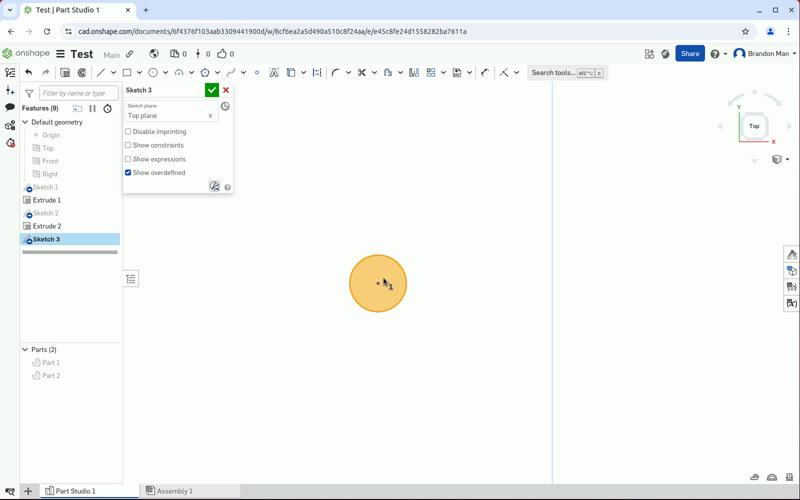
scroll(-6)
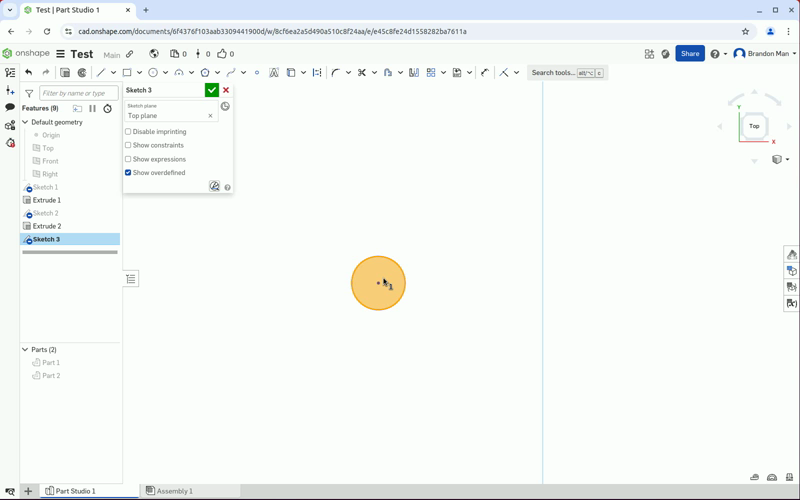
scroll(-6)
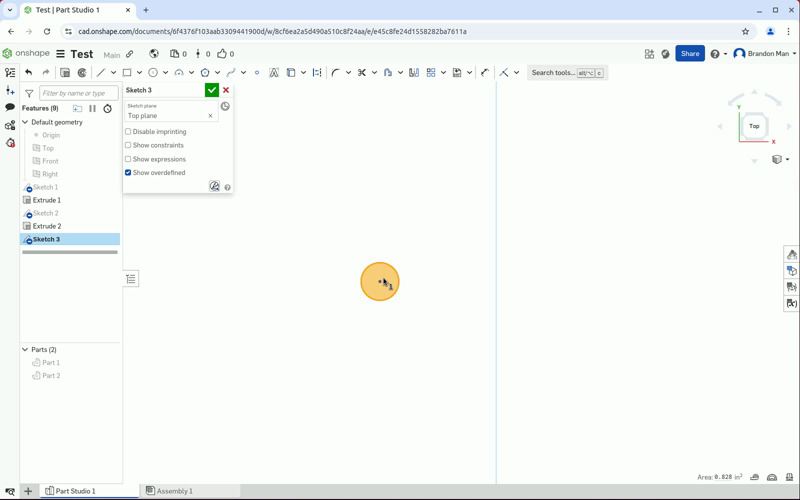
scroll(-6)
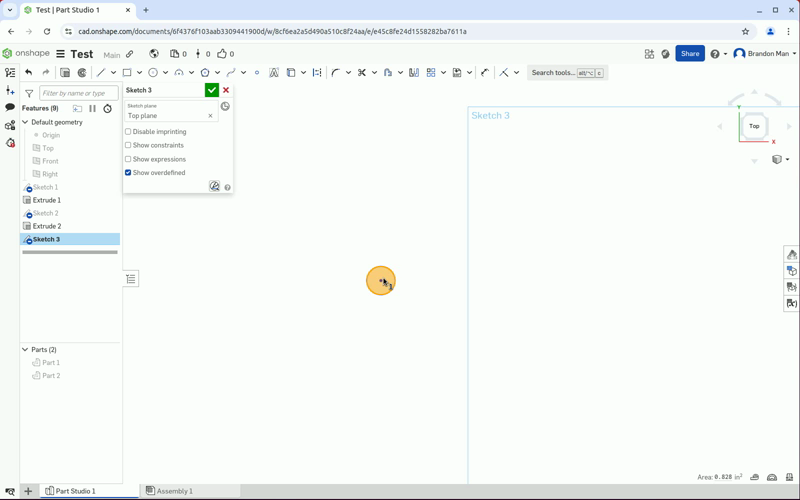
scroll(-6)
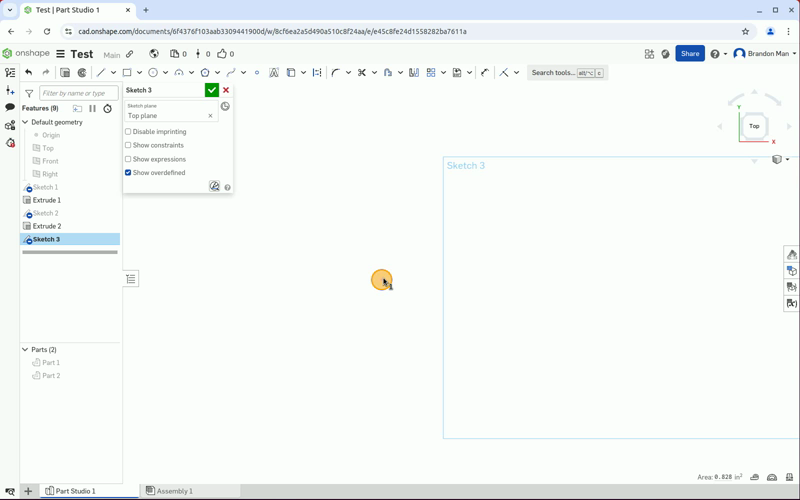
scroll(-6)
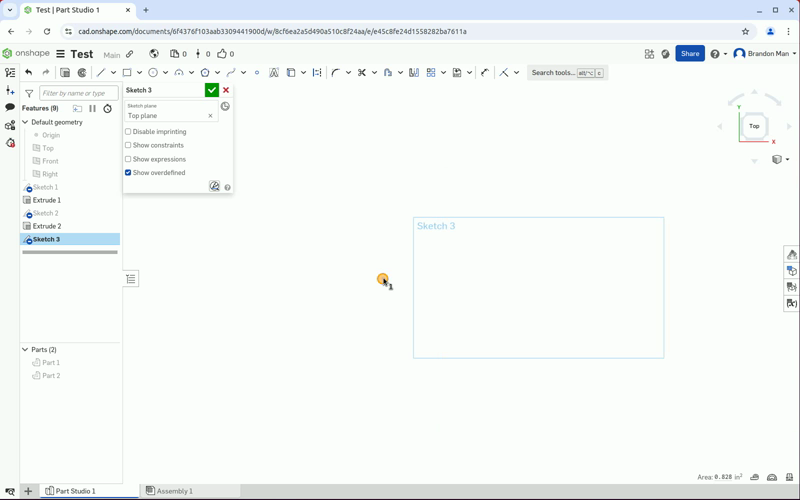
scroll(-6)
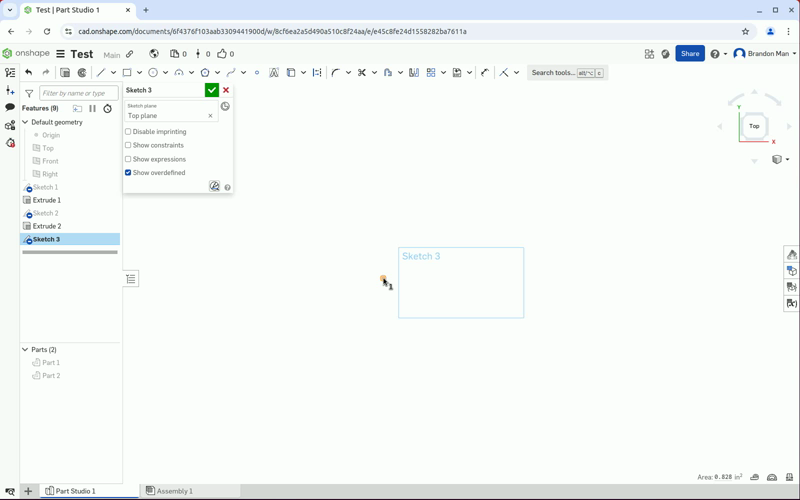
mouse_move(73, 352)
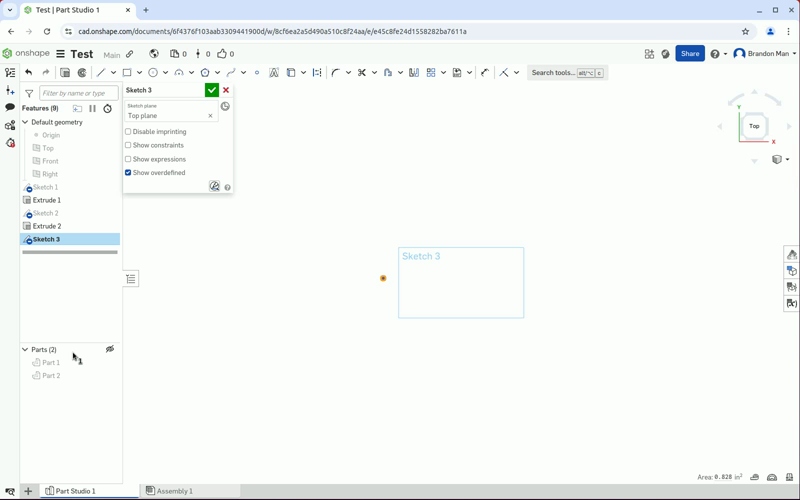
key(shift+y)
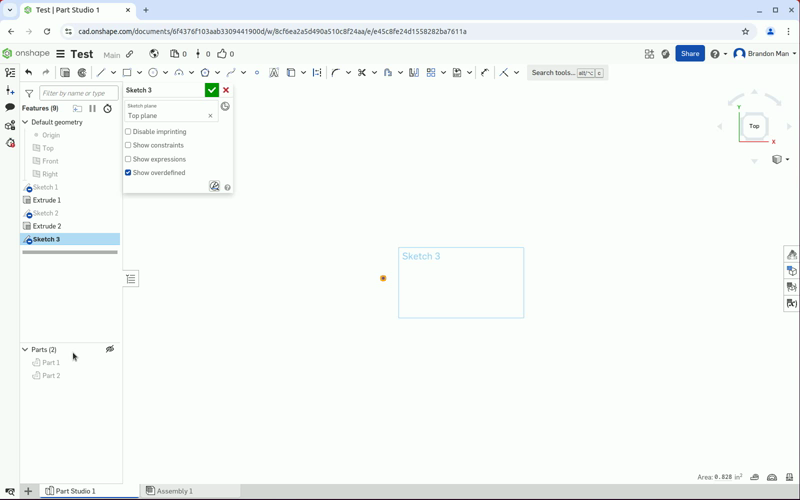
key(shift+e)
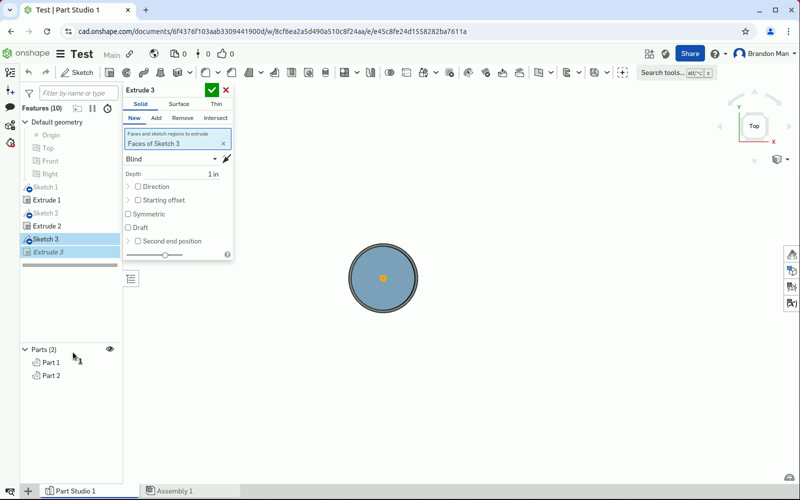
mouse_move(143, 106)
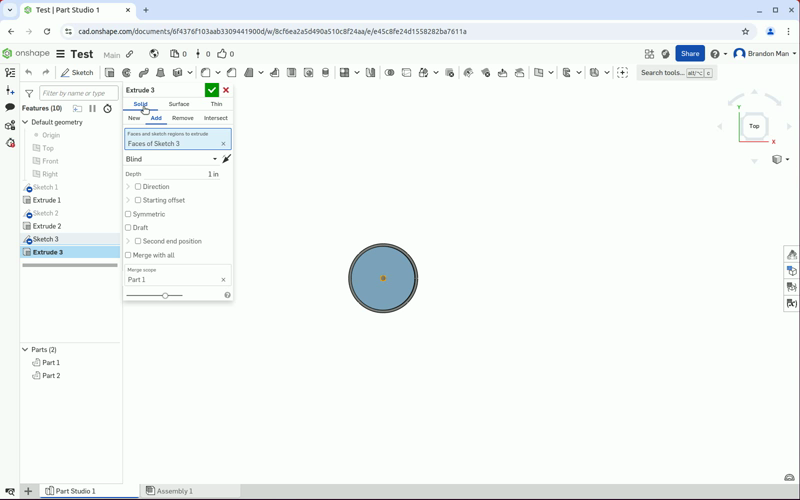
click(143, 106)
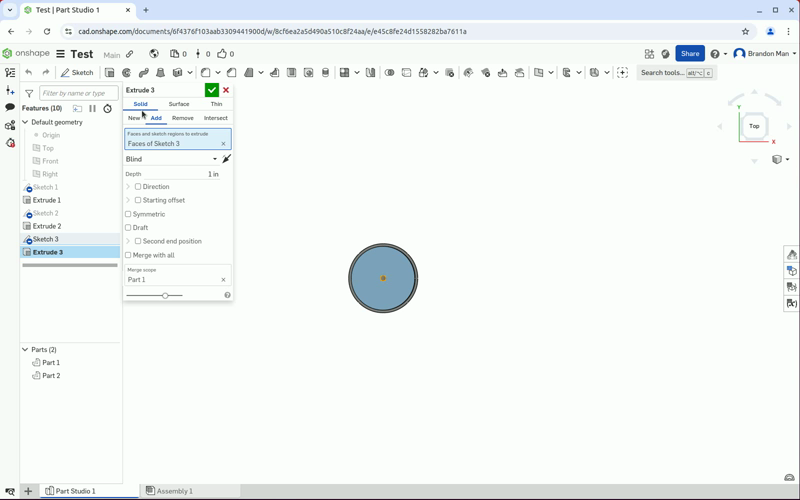
mouse_move(137, 120)
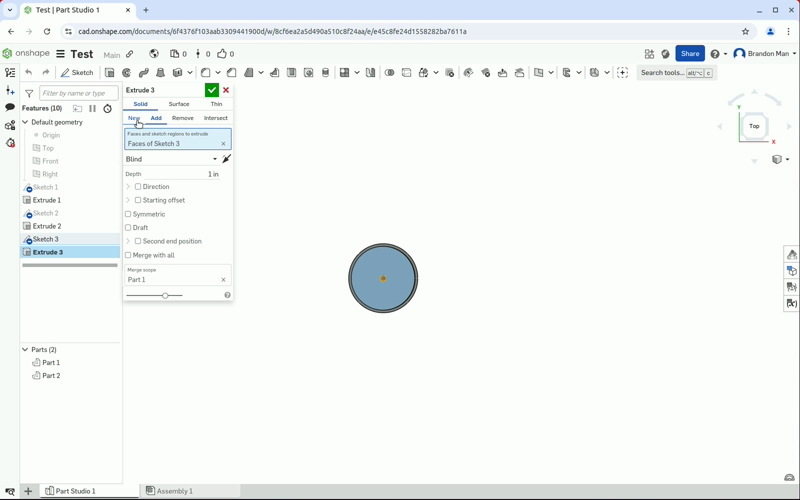
click(137, 120)
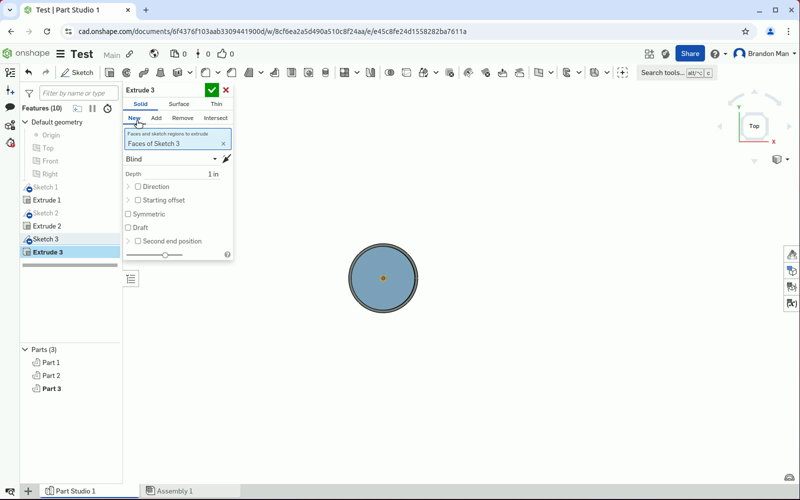
key(tab, 4)
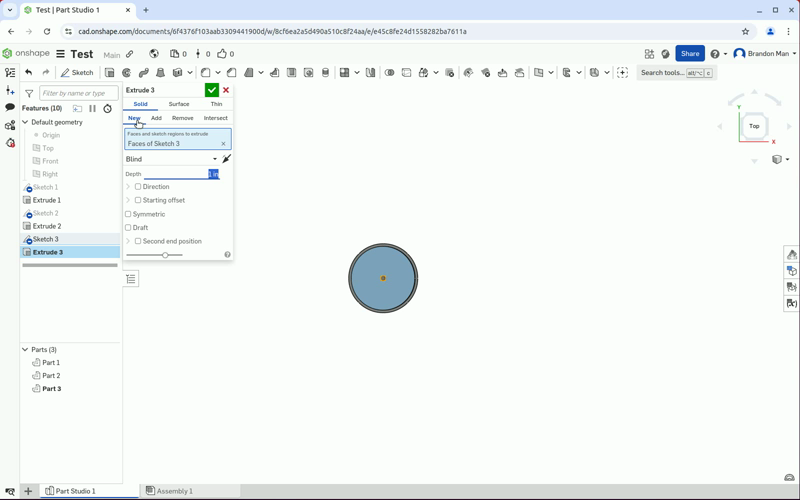
text(21.183)
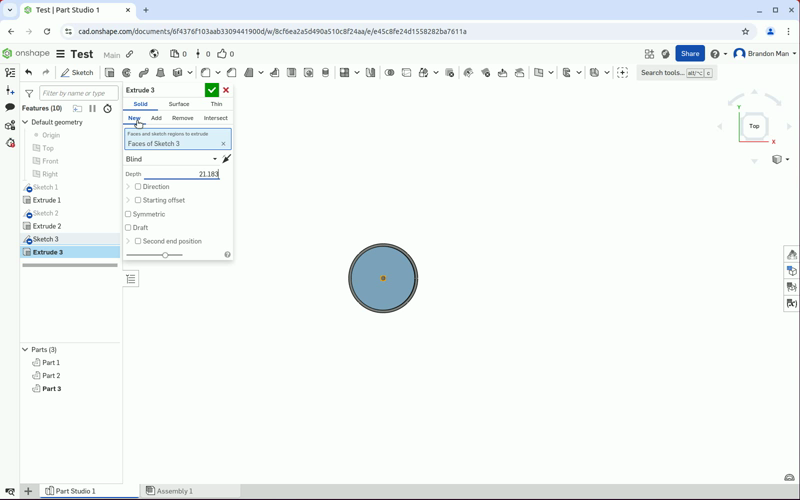
key(enter)
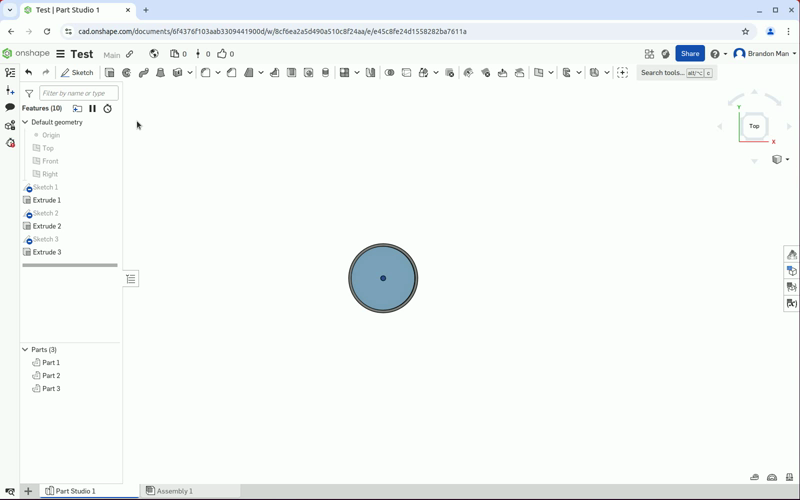
key(shift+h)
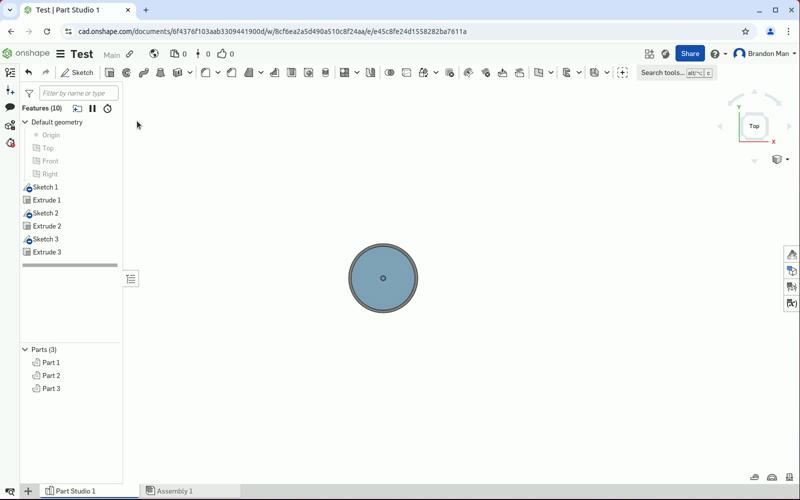
key(shift+h)
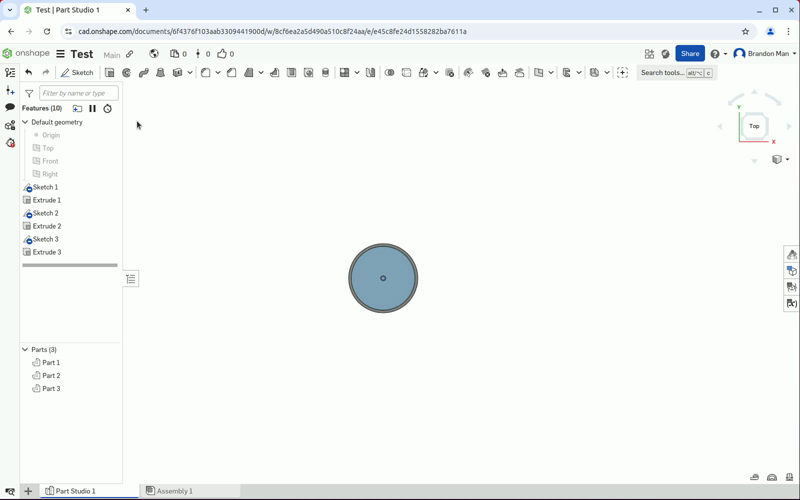
key(shift+7)
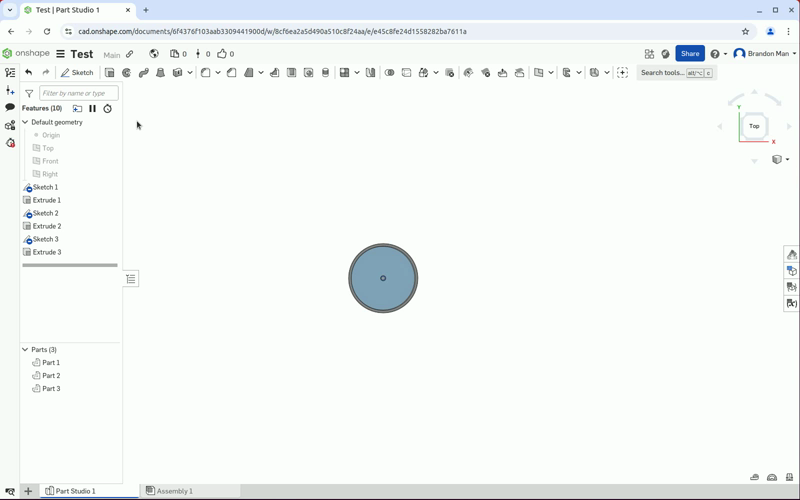
key(up, 3)
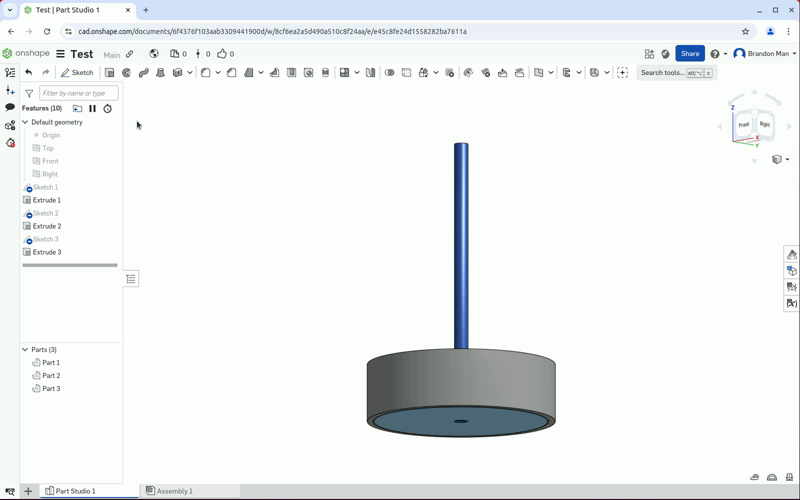
key(left, 3)
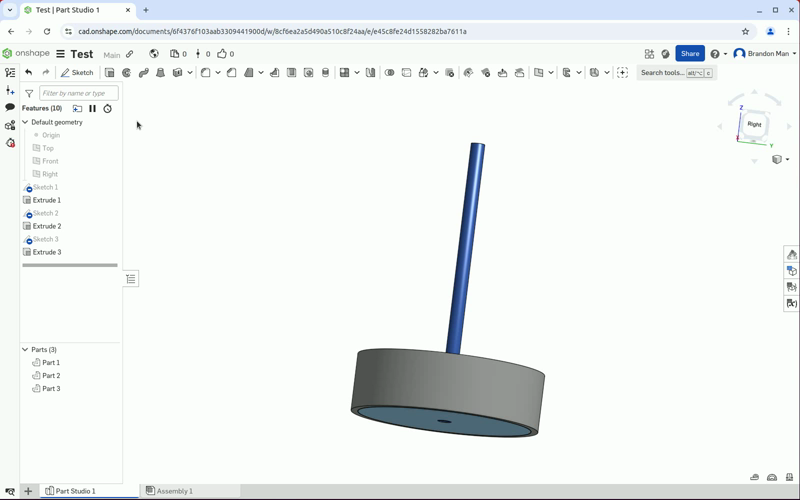
key(right, 3)
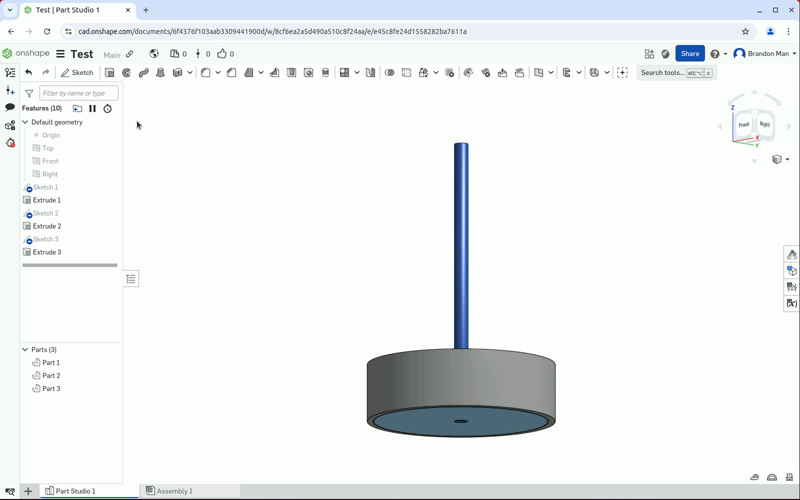
key(down, 3)
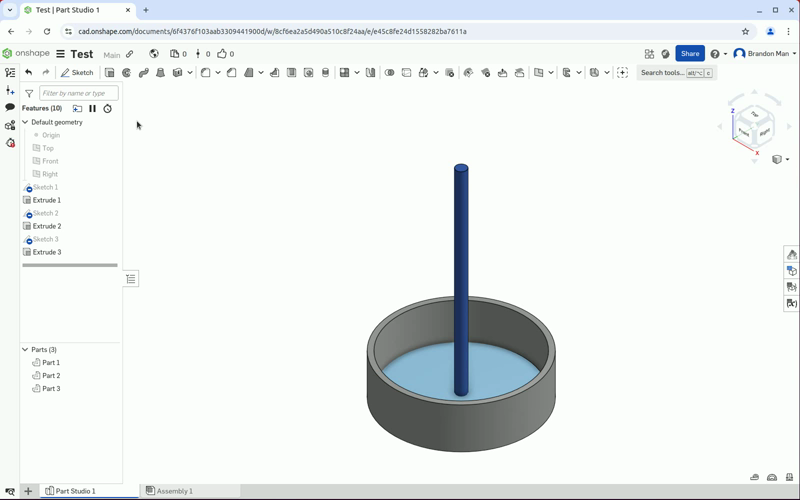
mouse_move(73, 189)
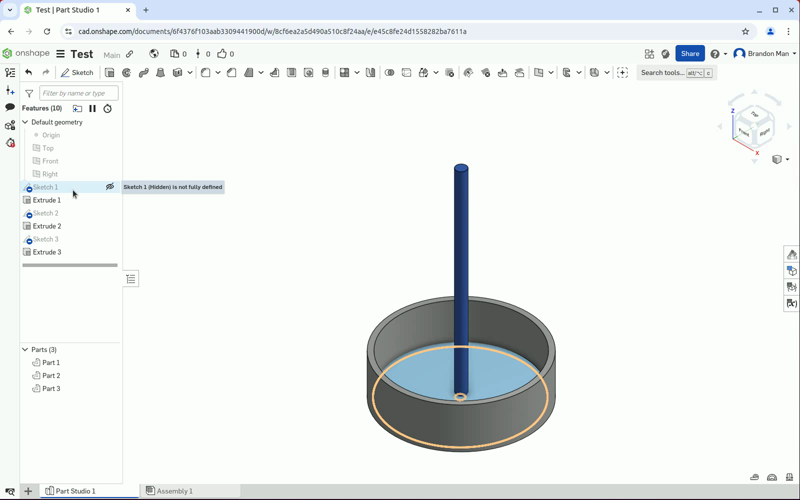
click(73, 189)